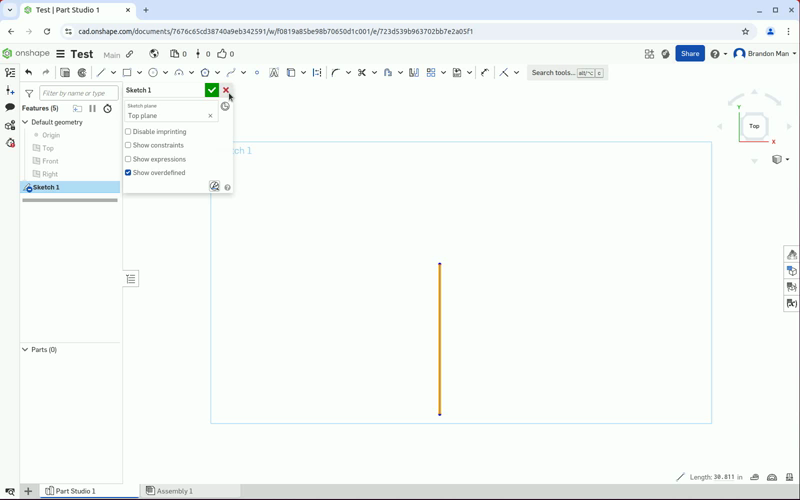
key(shift+h)
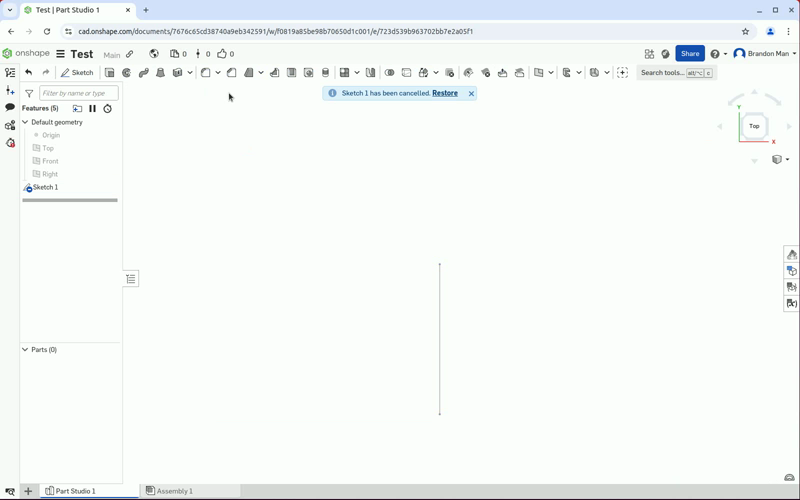
key(shift+s)
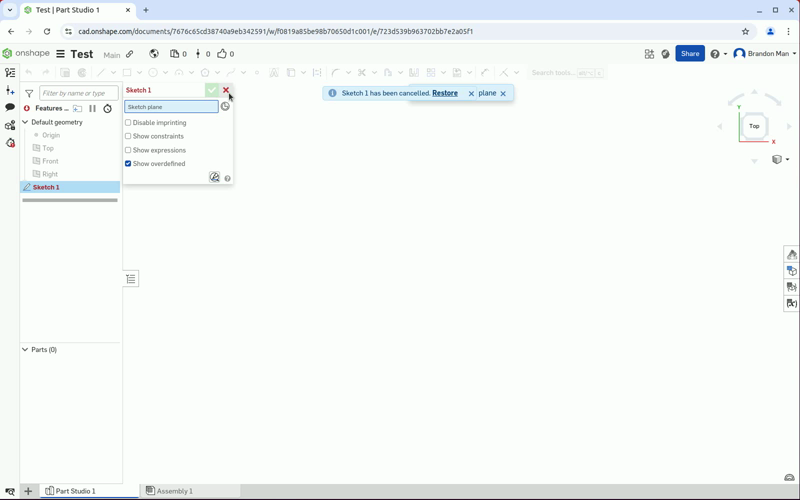
mouse_move(73, 150)
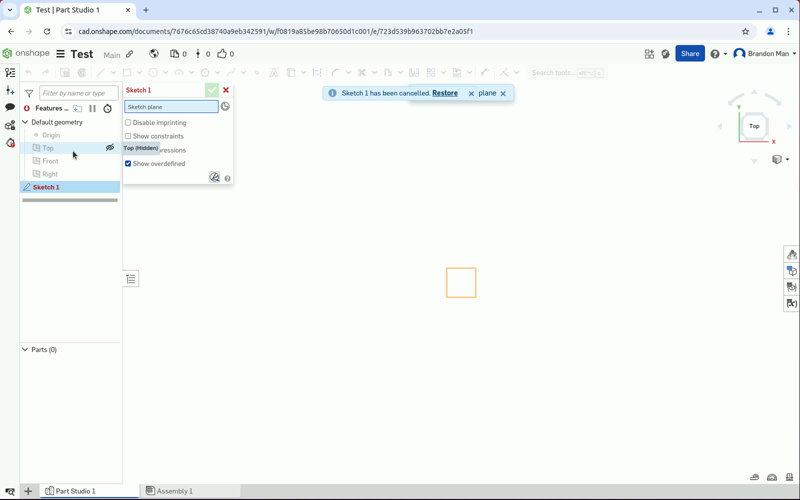
click(73, 150)
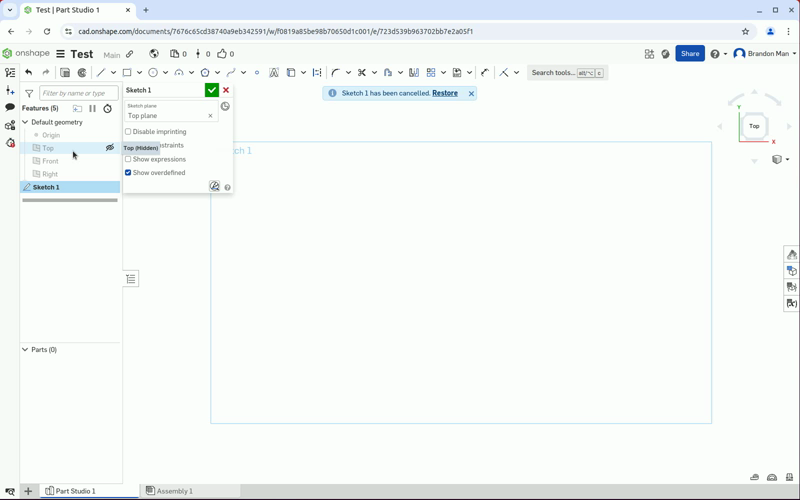
mouse_move(73, 352)
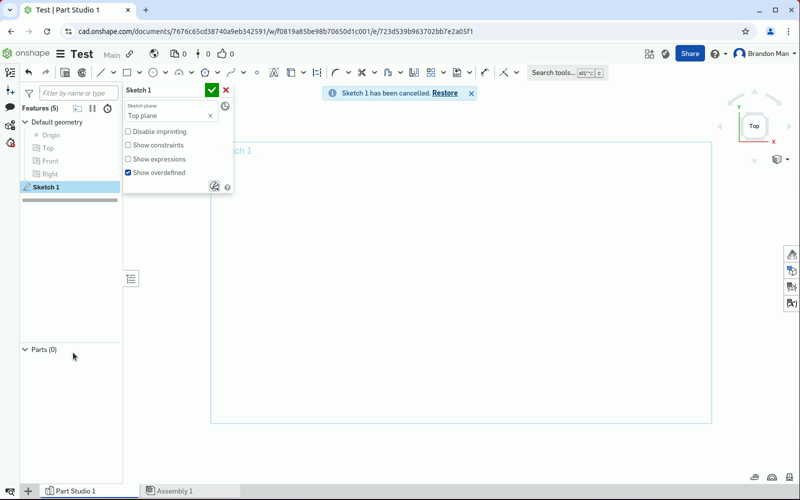
key(y)
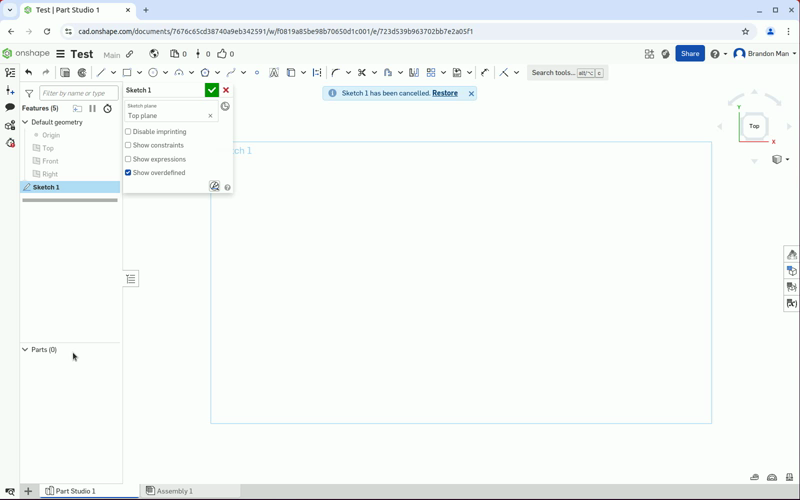
key(l)
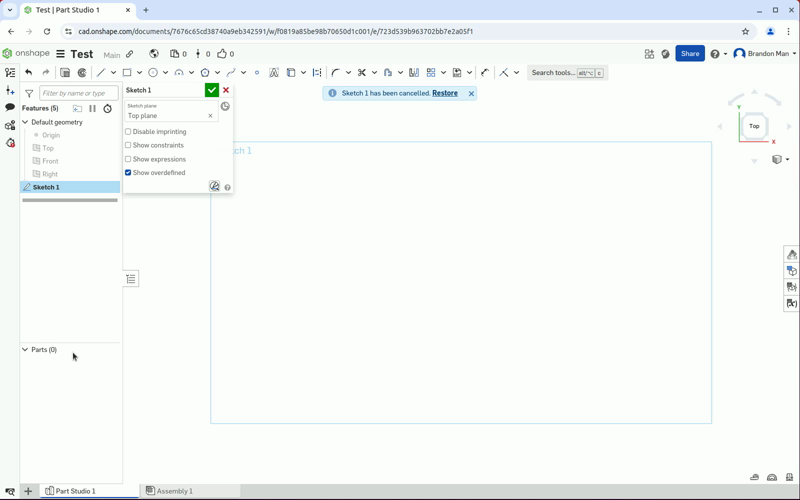
key_down(shift)
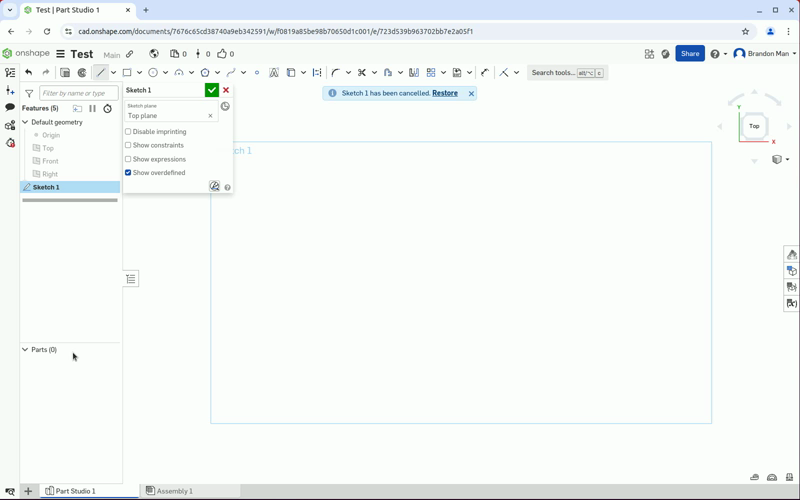
mouse_move(407, 395)
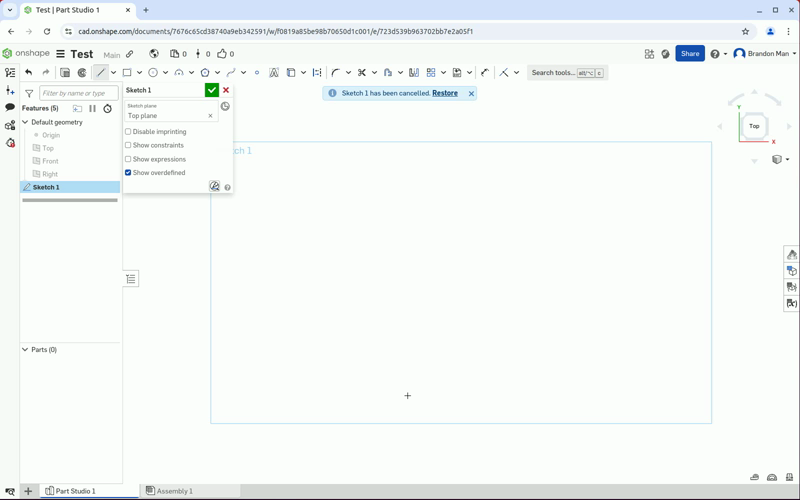
click(407, 395)
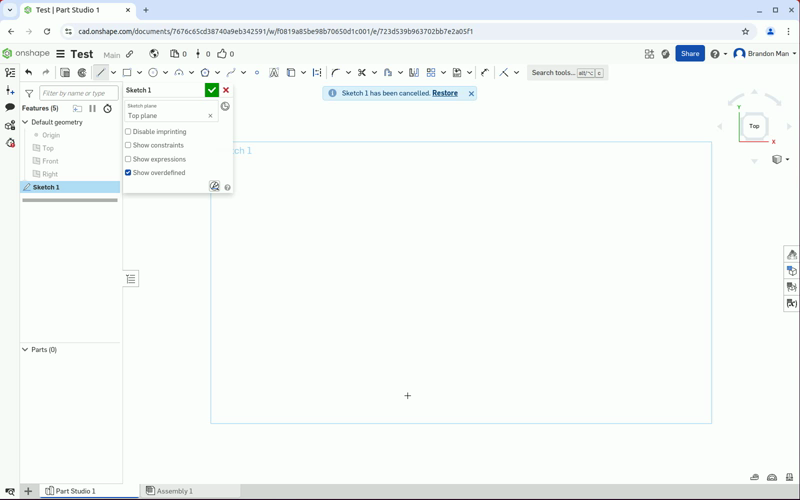
key_up(shift)
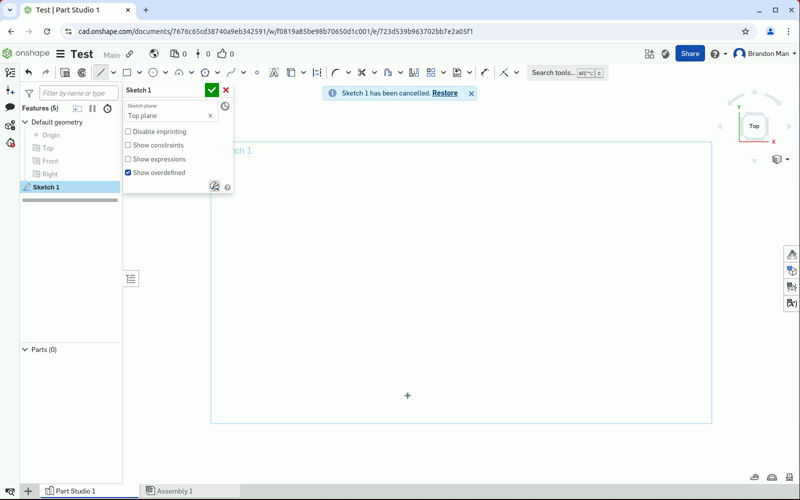
key_down(shift)
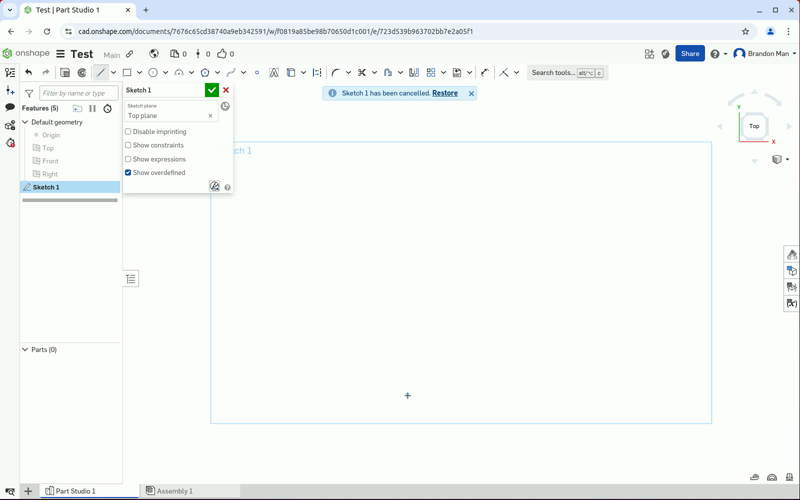
mouse_move(514, 395)
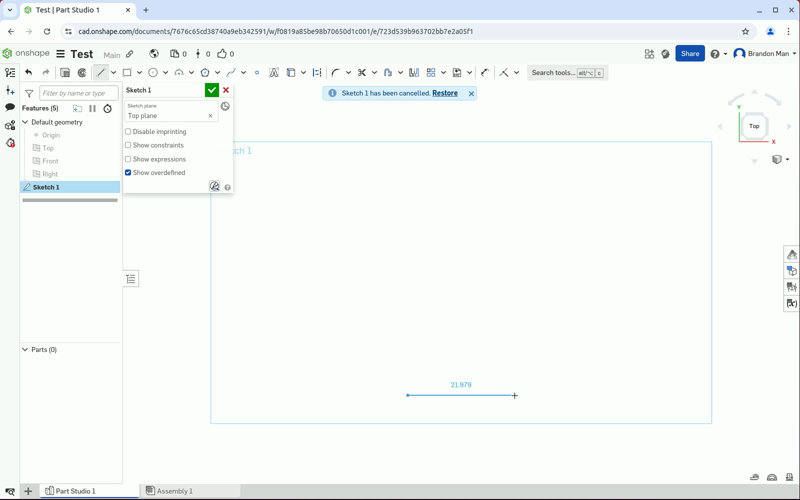
click(514, 395)
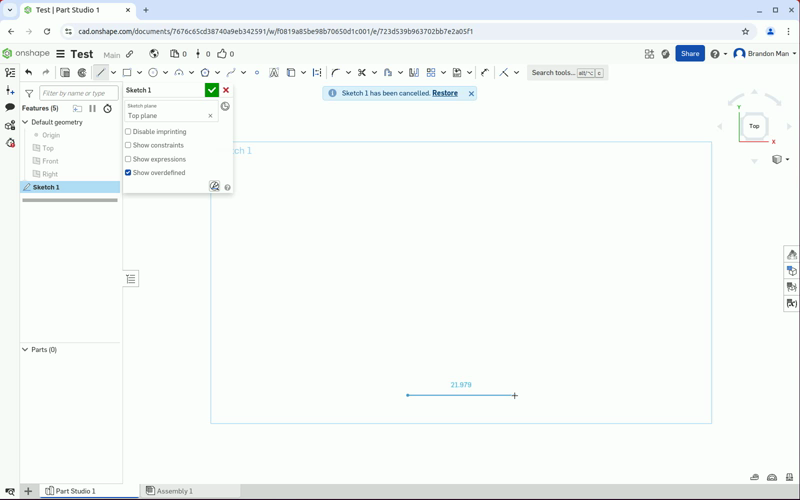
key_up(shift)
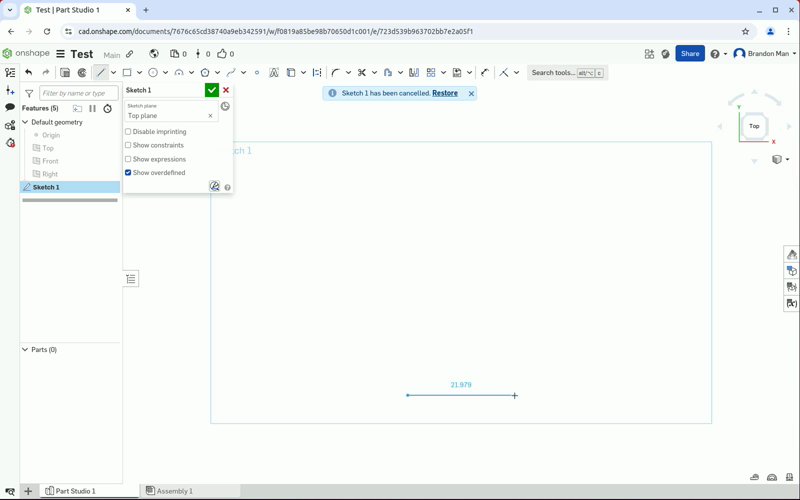
key_down(shift)
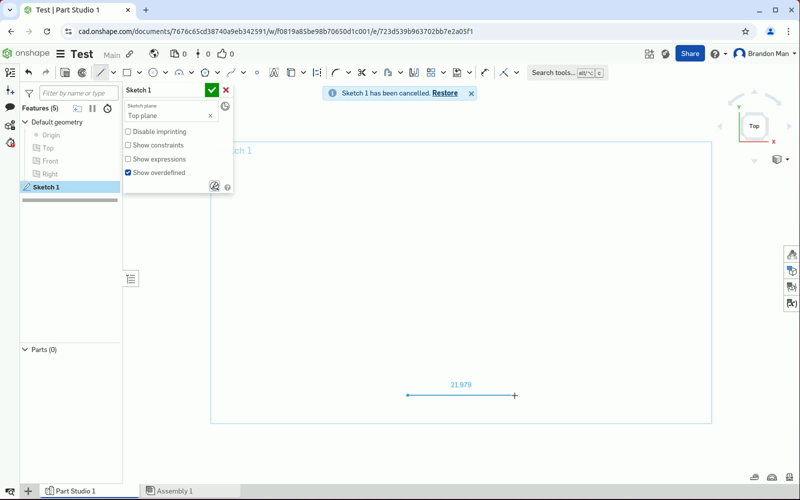
mouse_move(514, 281)
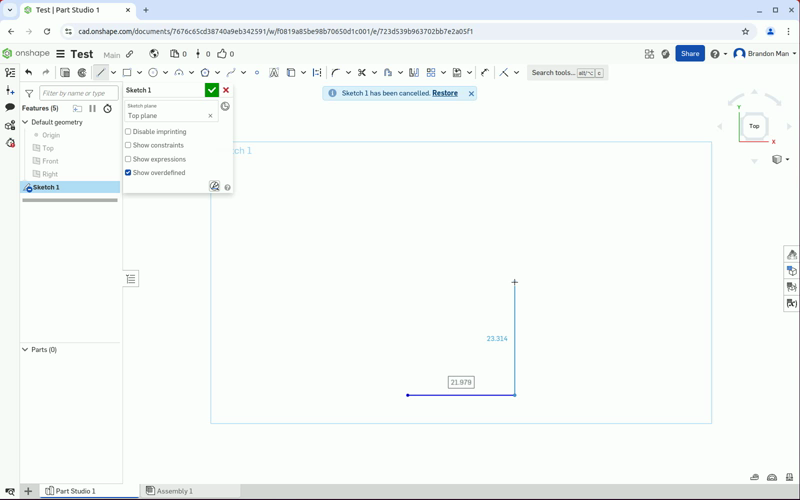
click(514, 281)
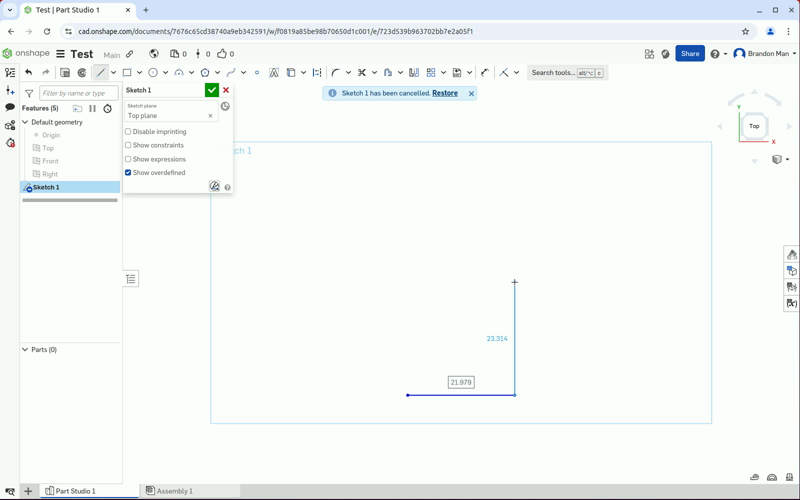
key_up(shift)
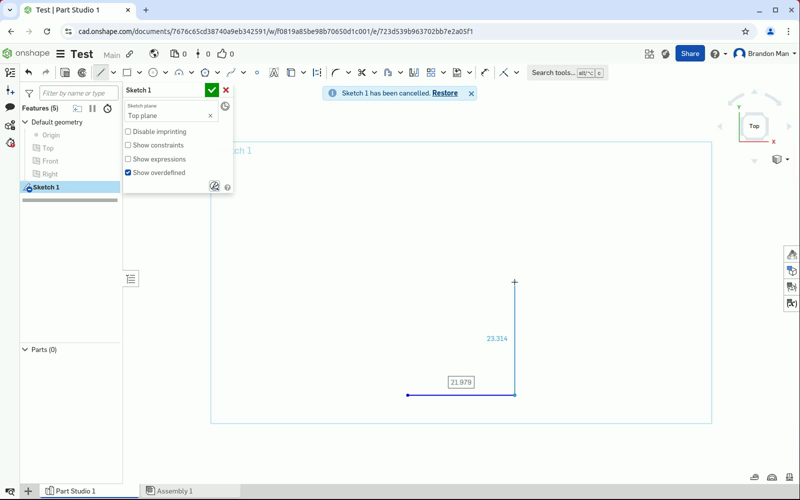
key_down(shift)
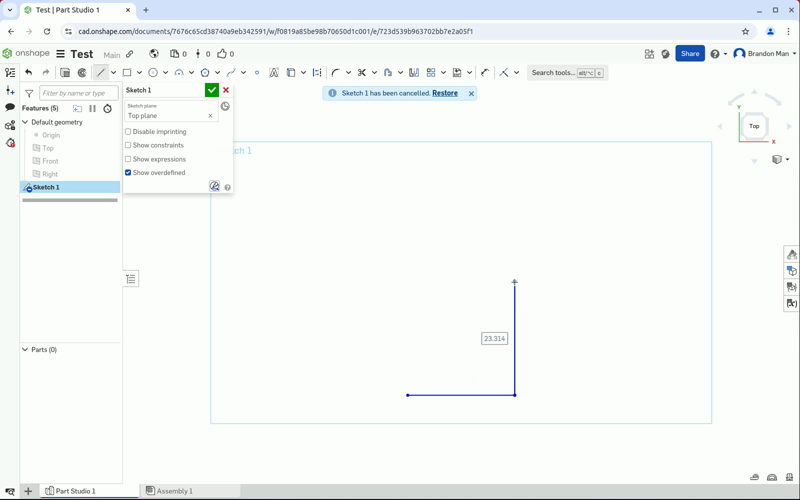
mouse_move(544, 281)
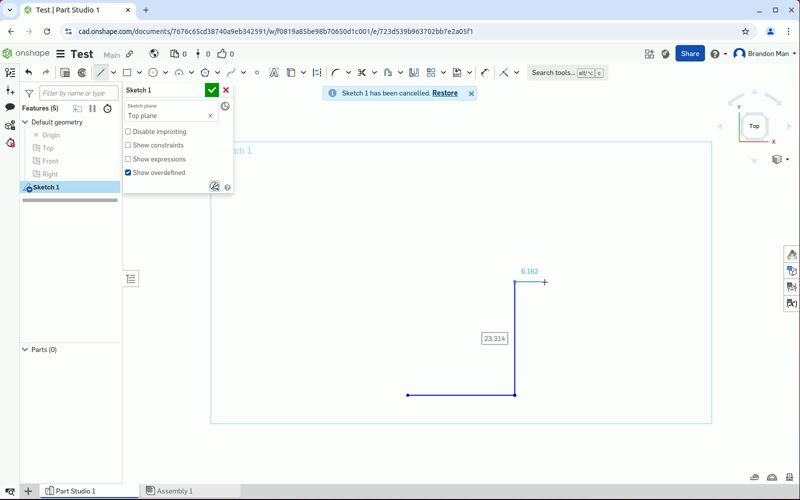
mouse_move(479, 281)
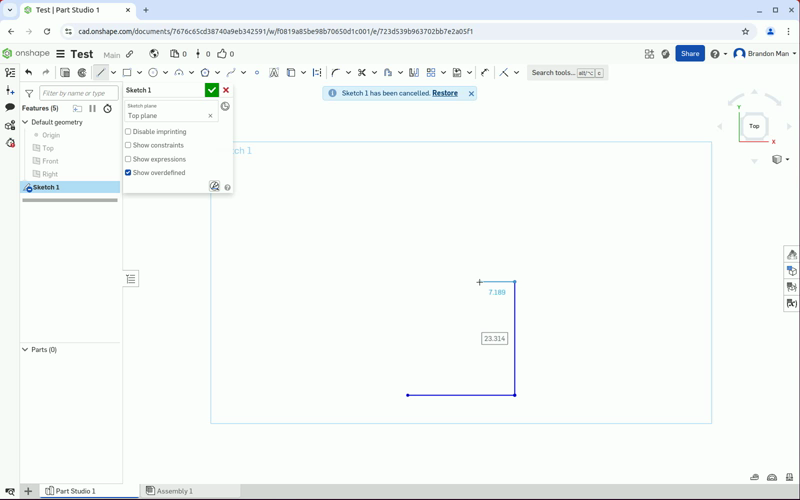
click(479, 281)
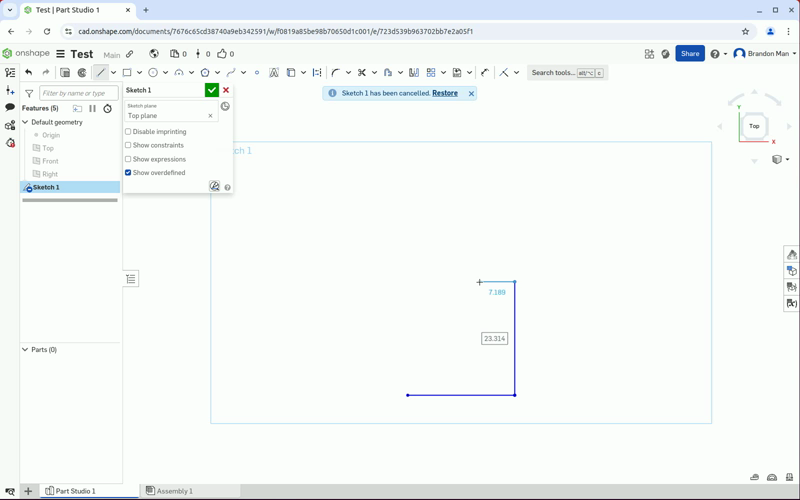
key_up(shift)
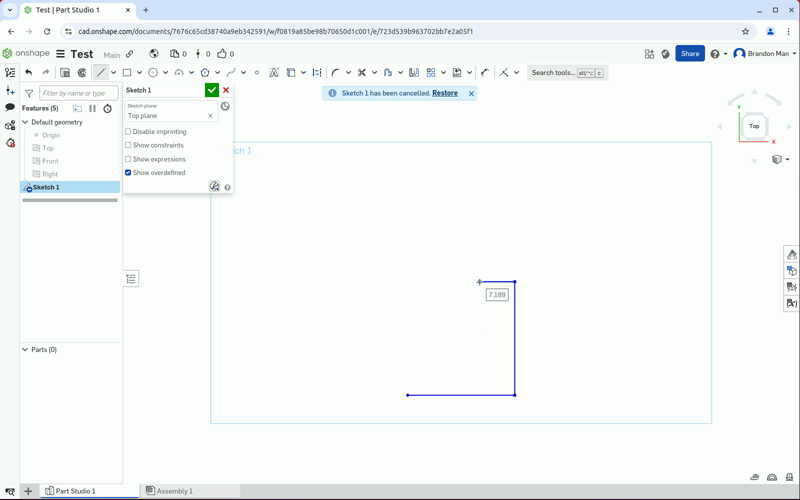
key_down(shift)
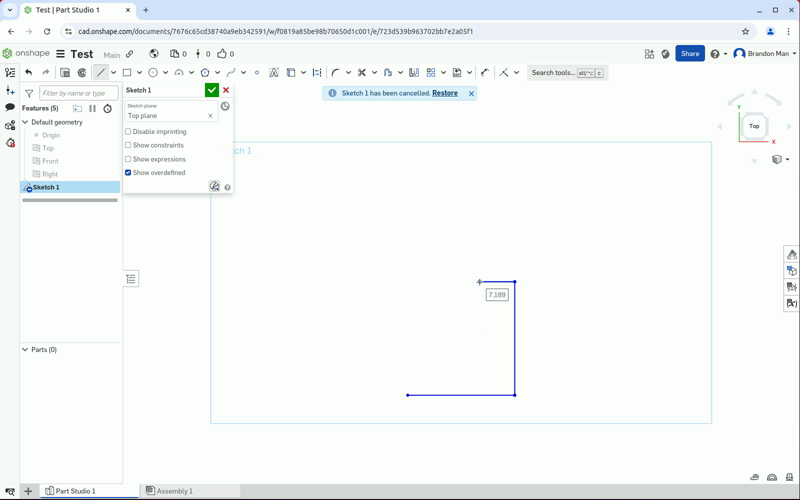
mouse_move(479, 369)
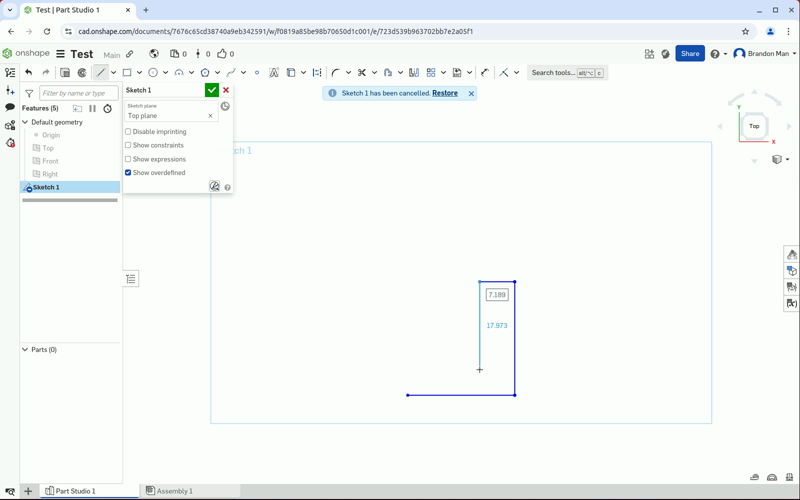
click(479, 369)
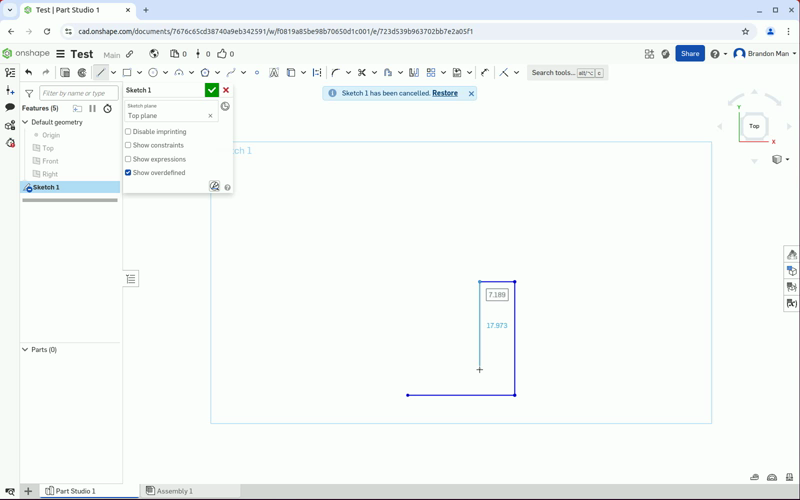
key_up(shift)
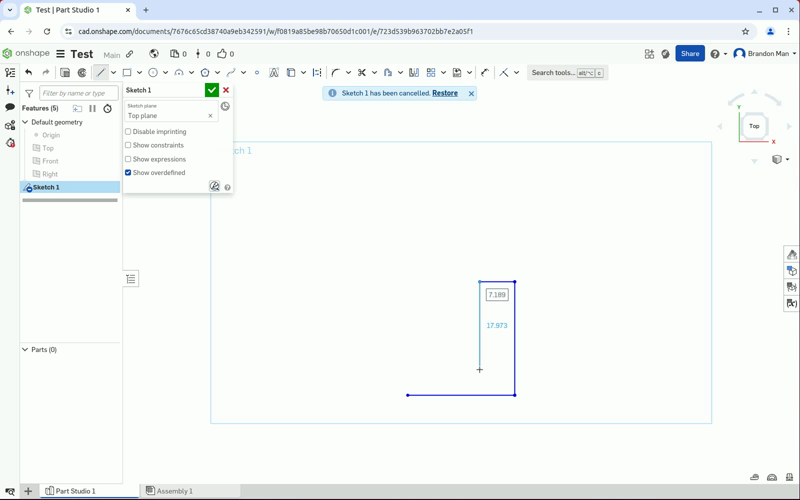
key_down(shift)
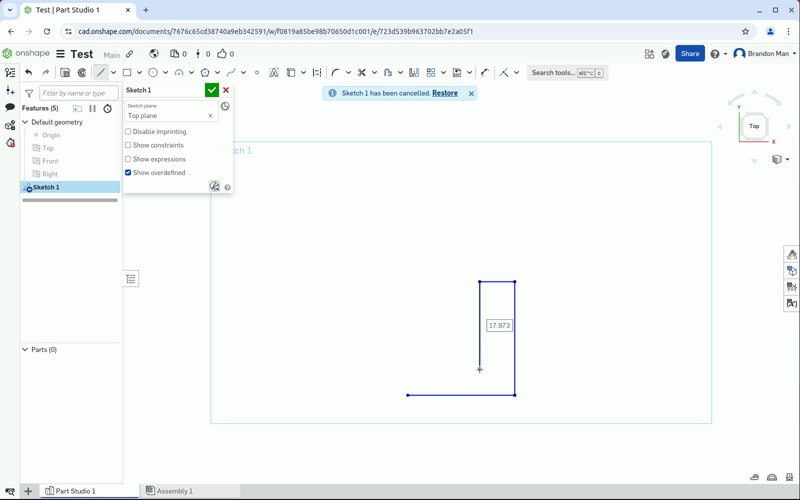
mouse_move(509, 369)
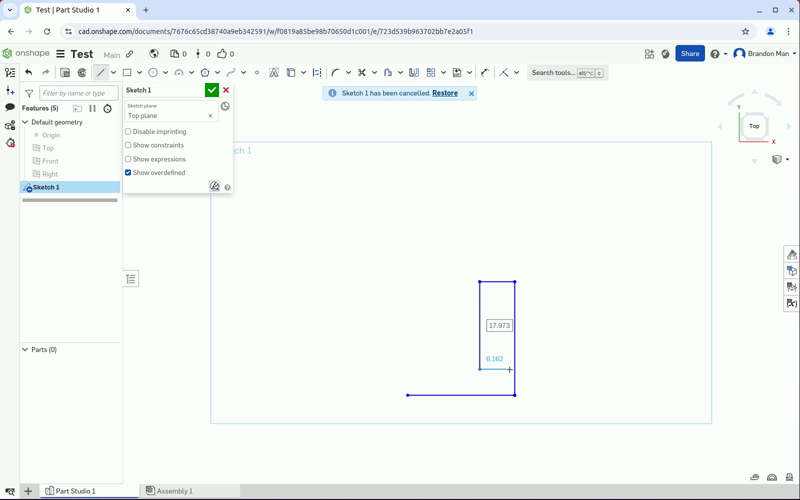
mouse_move(441, 369)
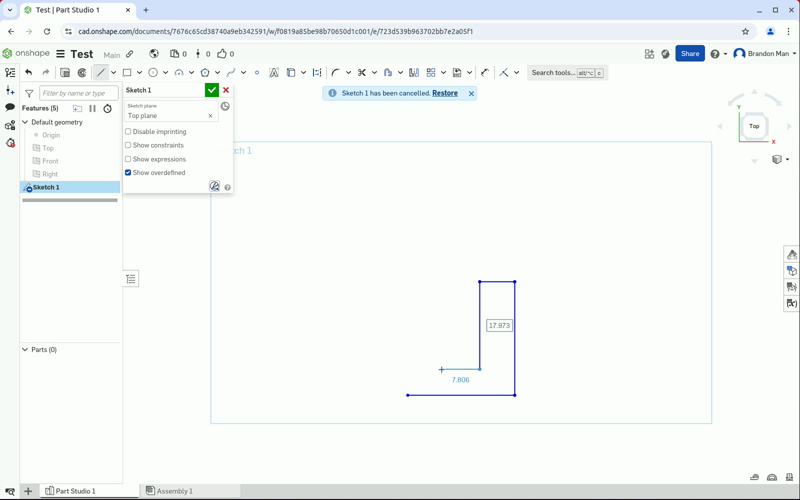
click(441, 369)
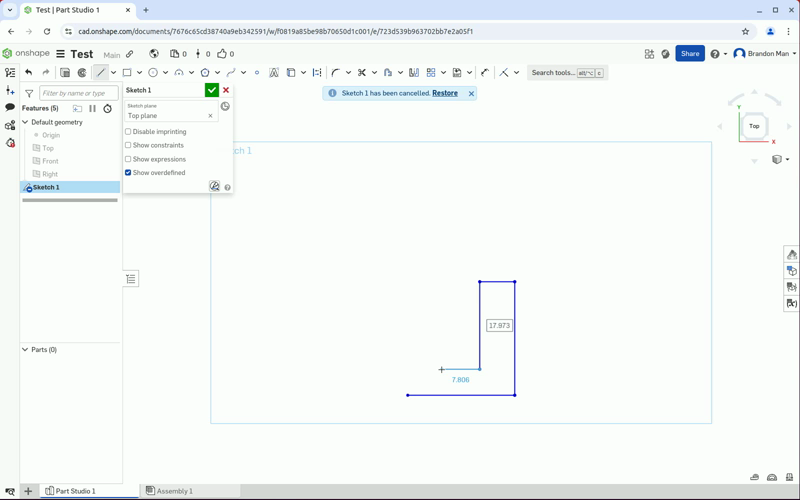
key_up(shift)
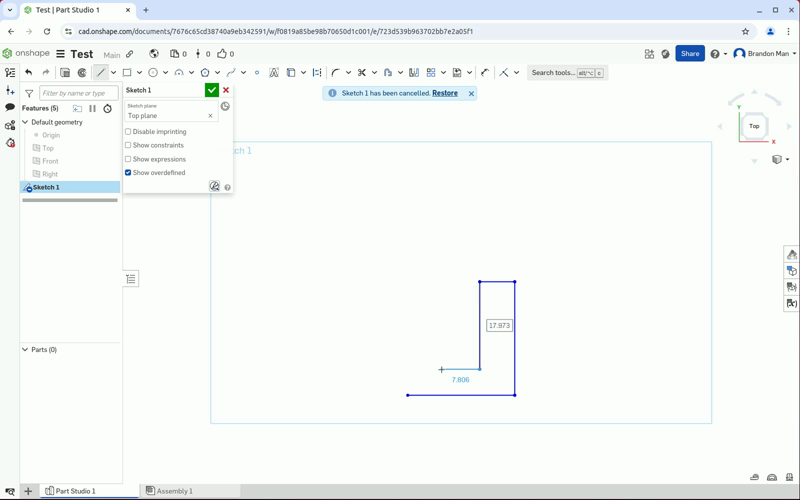
key_down(shift)
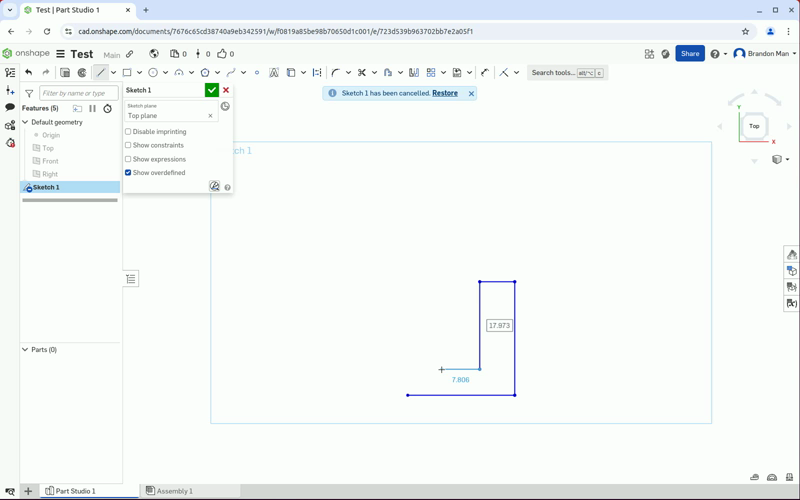
mouse_move(441, 281)
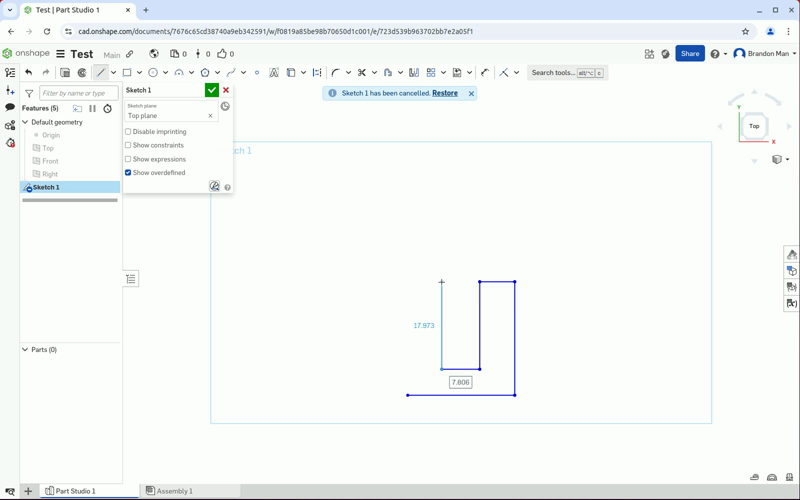
click(441, 281)
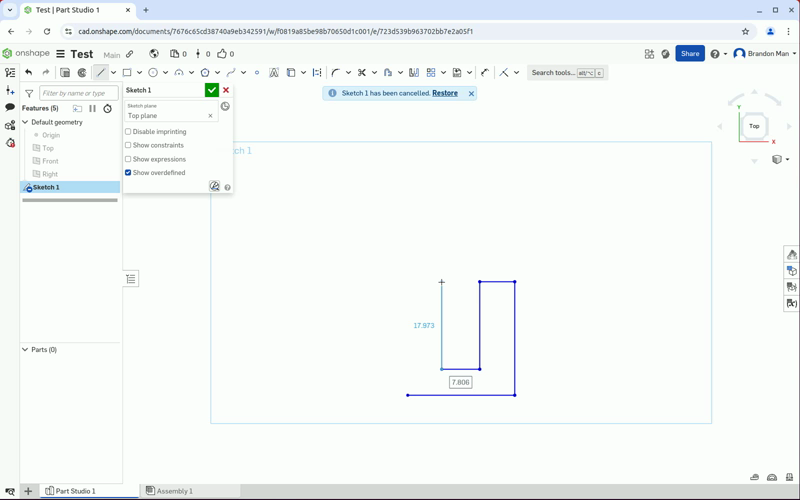
key_up(shift)
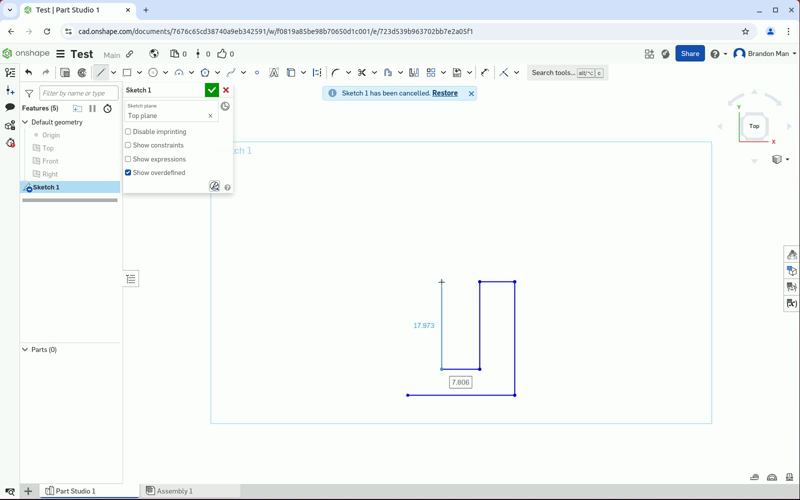
key_down(shift)
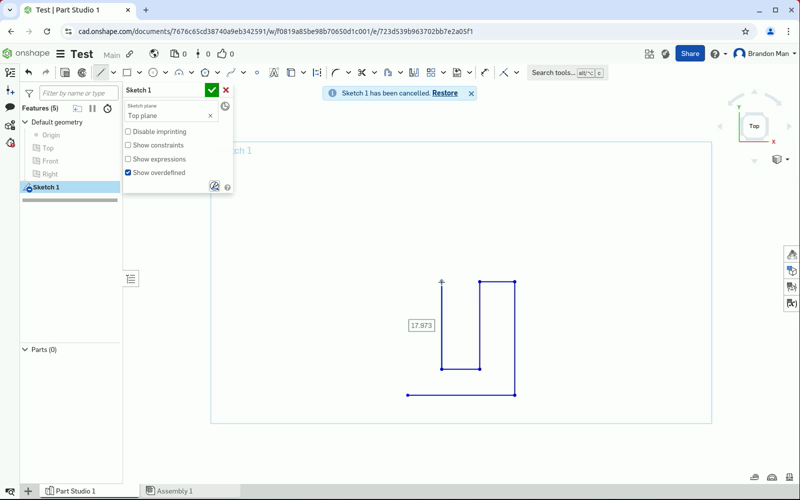
mouse_move(471, 281)
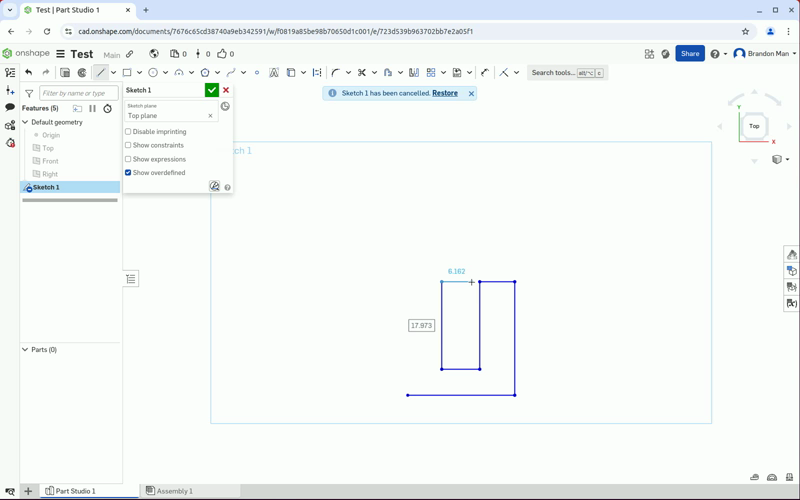
mouse_move(407, 281)
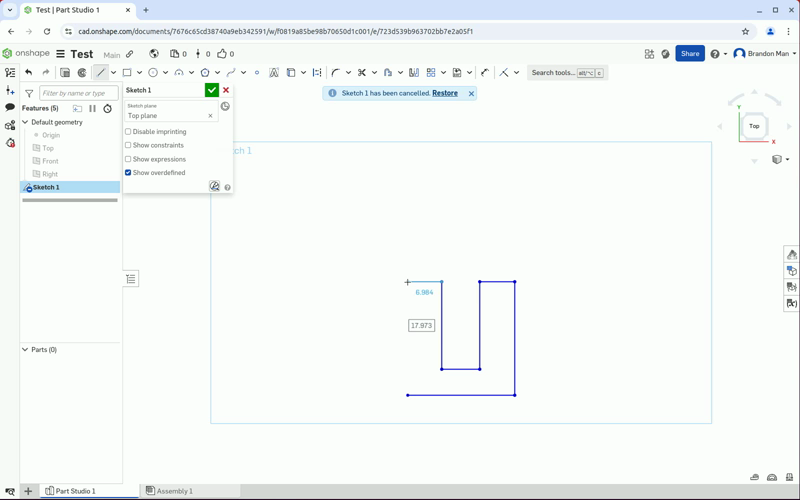
click(407, 281)
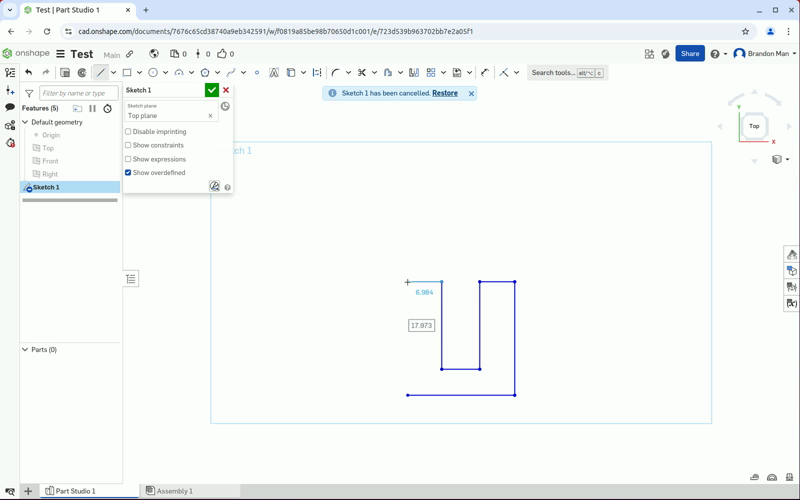
key_up(shift)
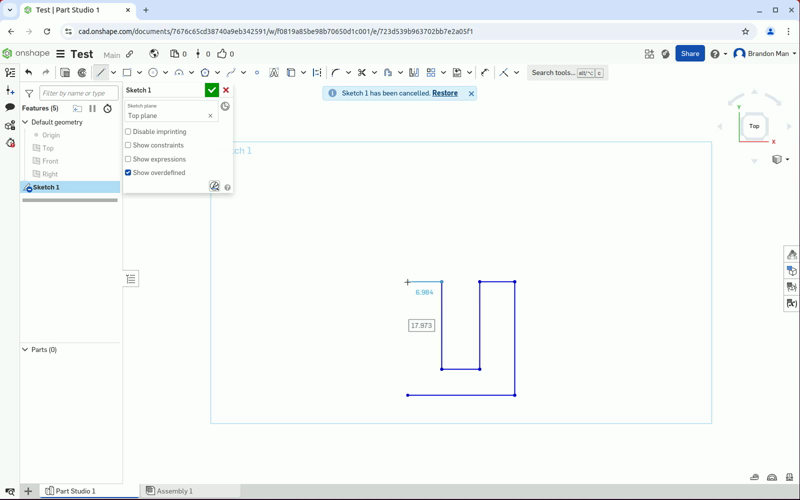
key_down(shift)
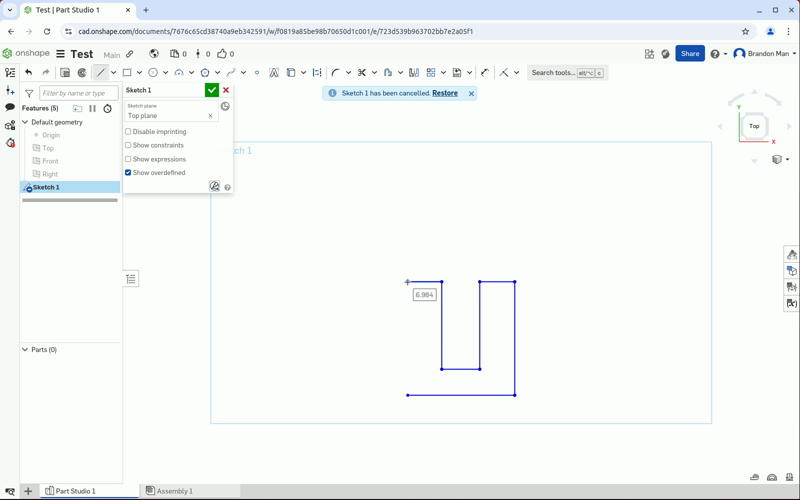
mouse_move(407, 395)
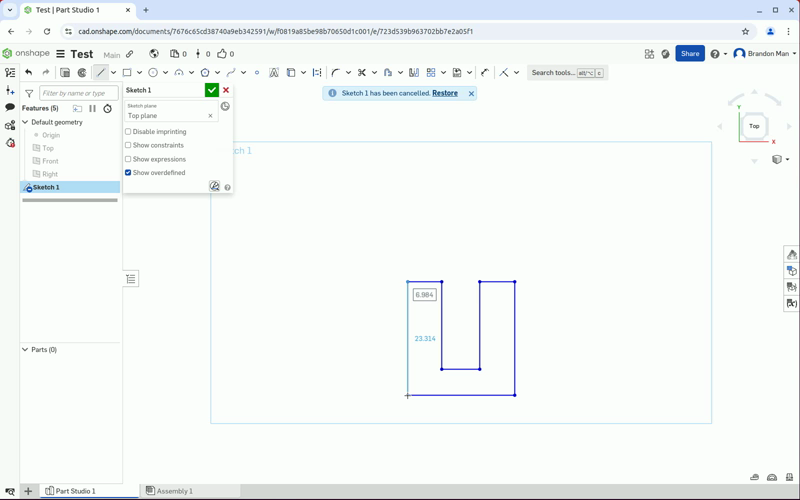
key_up(shift)
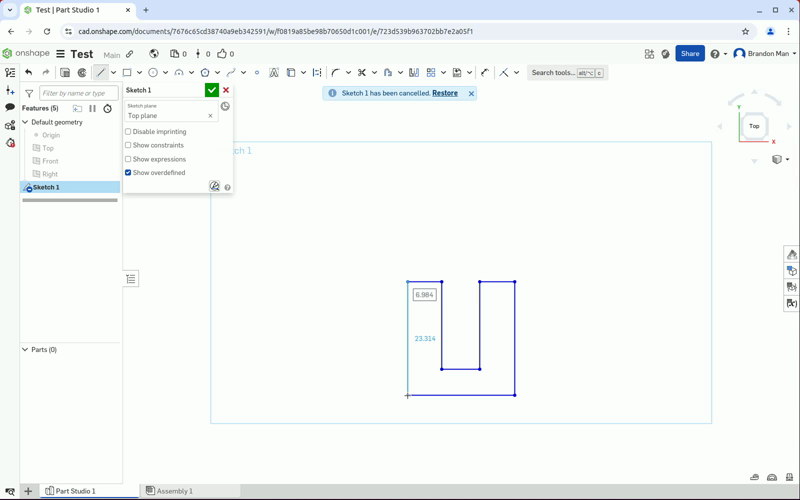
click(407, 395)
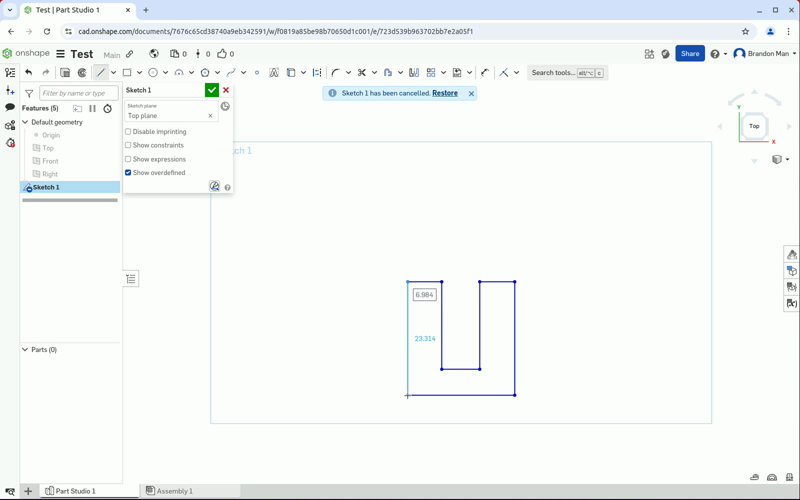
key(esc)
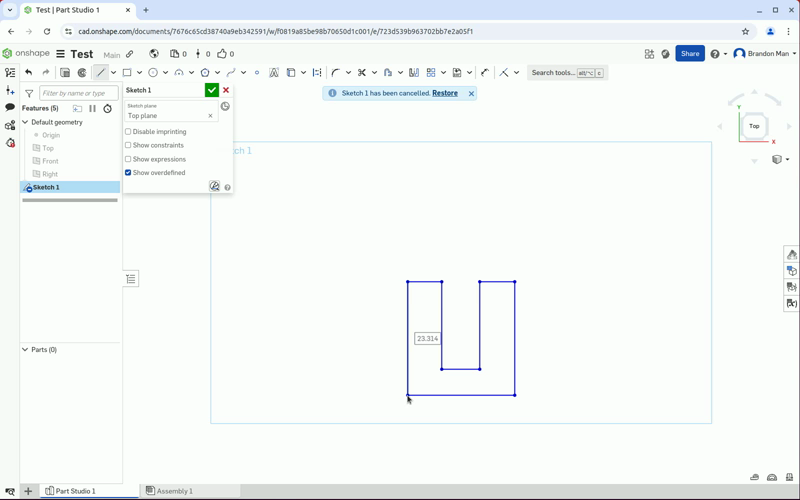
mouse_move(487, 377)
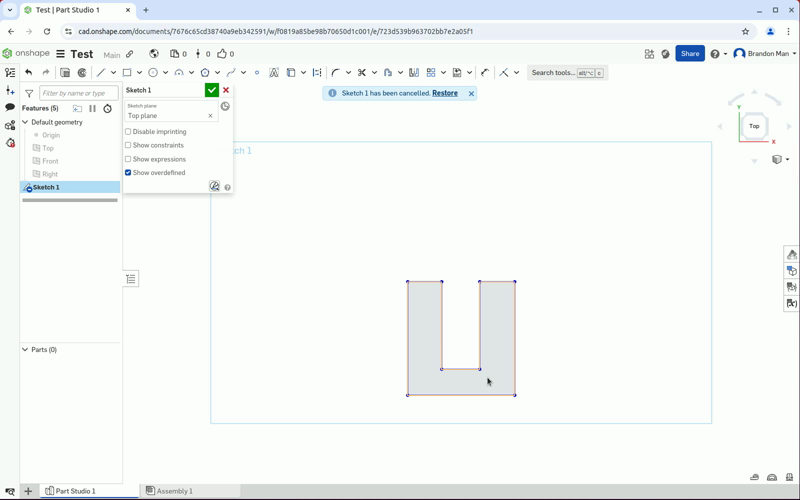
click(487, 377)
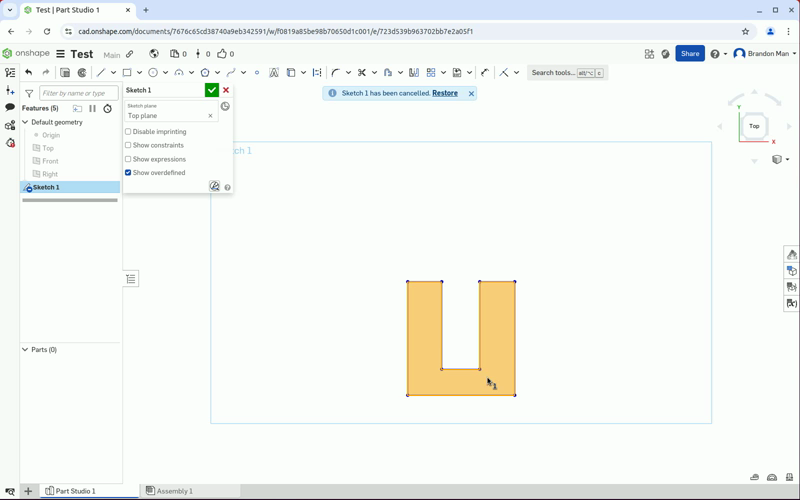
mouse_move(73, 352)
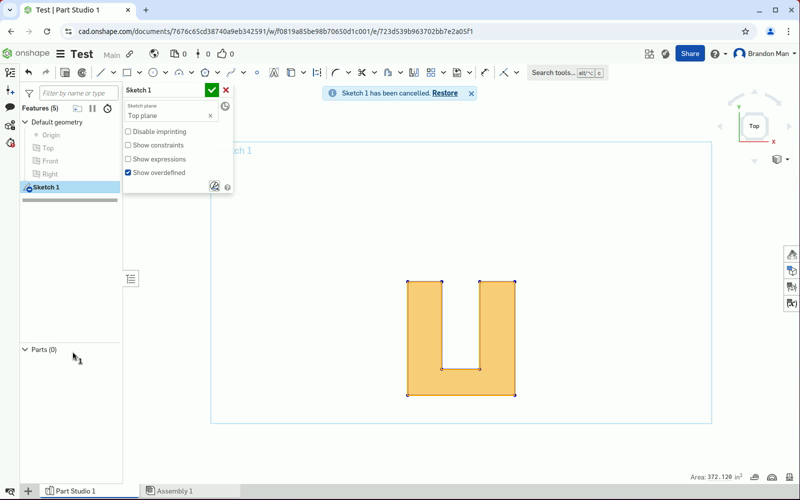
key(shift+y)
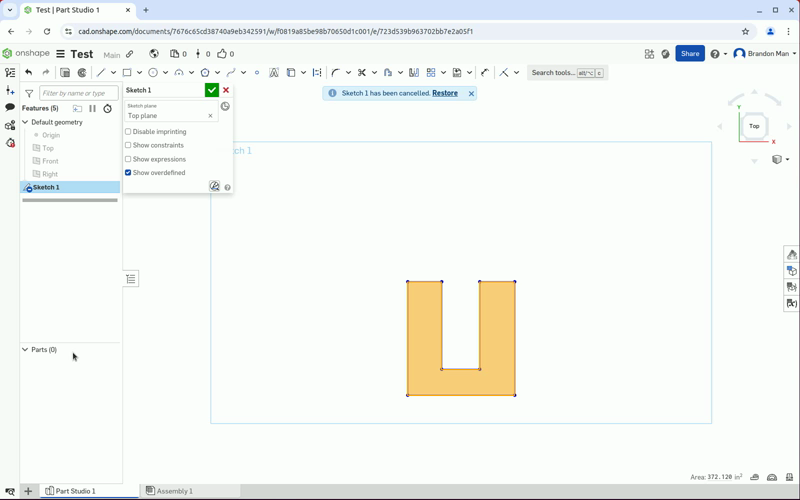
key(shift+e)
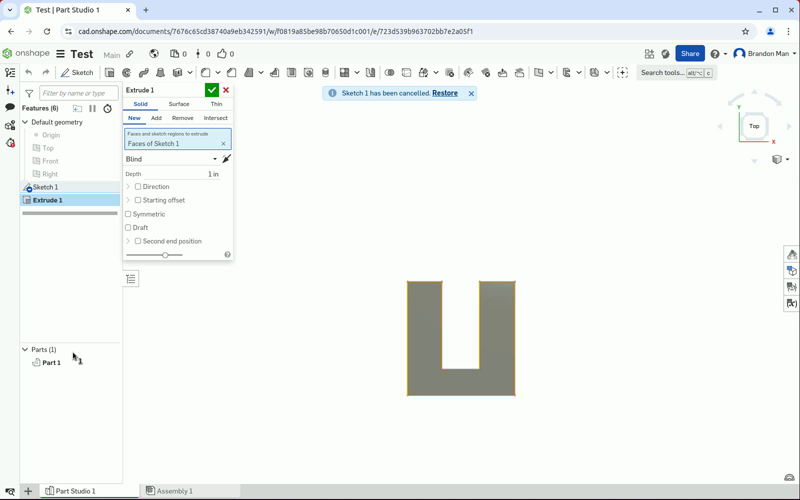
mouse_move(143, 106)
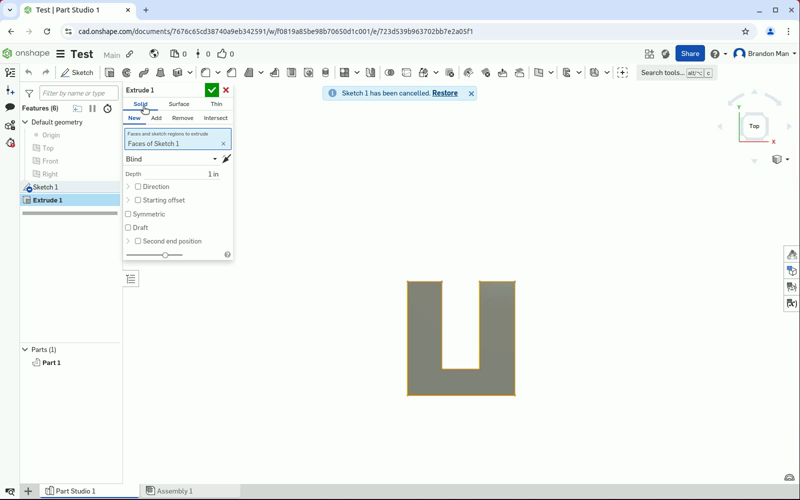
click(143, 106)
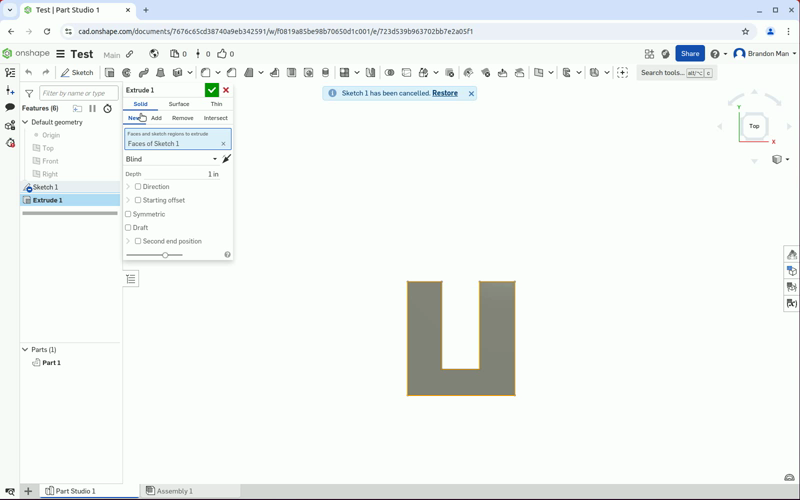
mouse_move(137, 120)
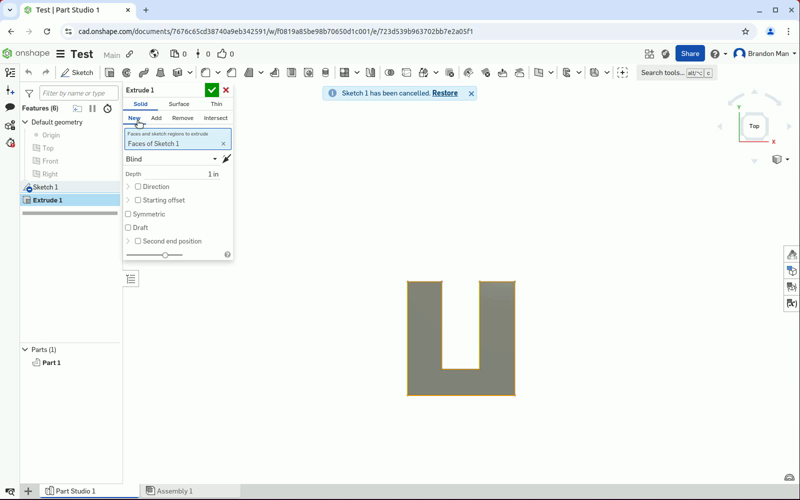
click(137, 120)
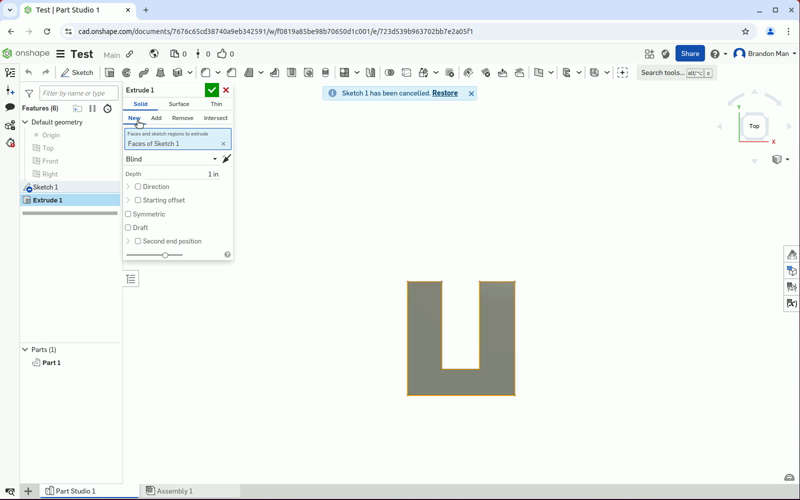
key(tab, 4)
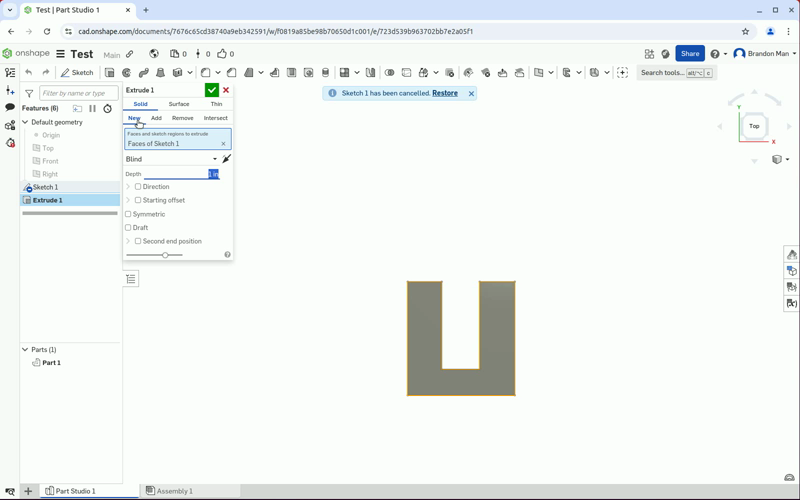
text(11.795)
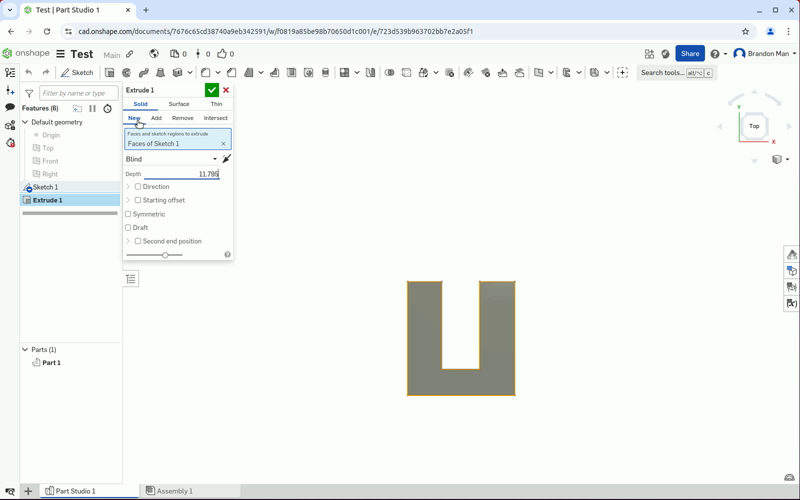
key(enter)
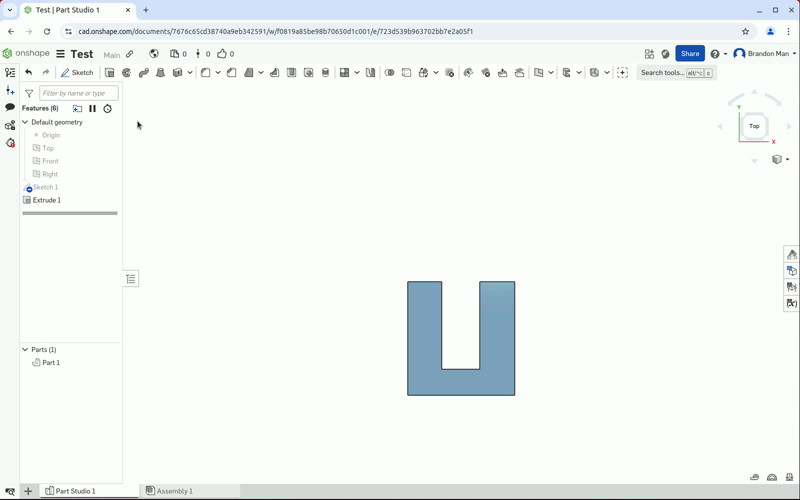
key(shift+h)
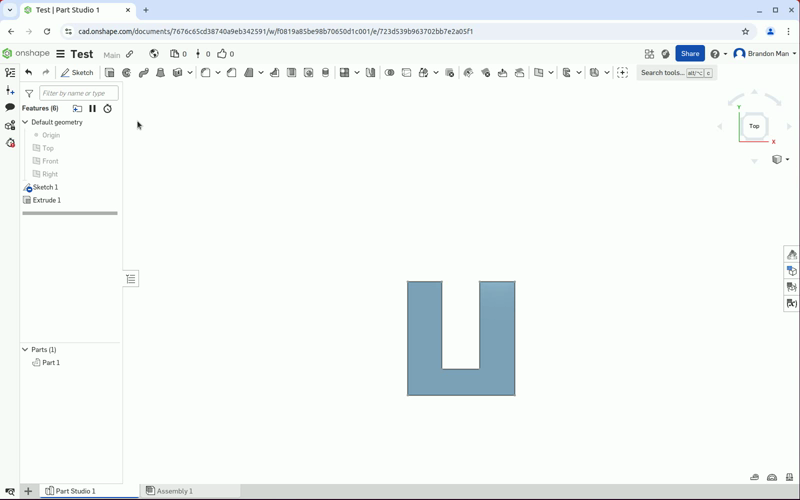
key(shift+h)
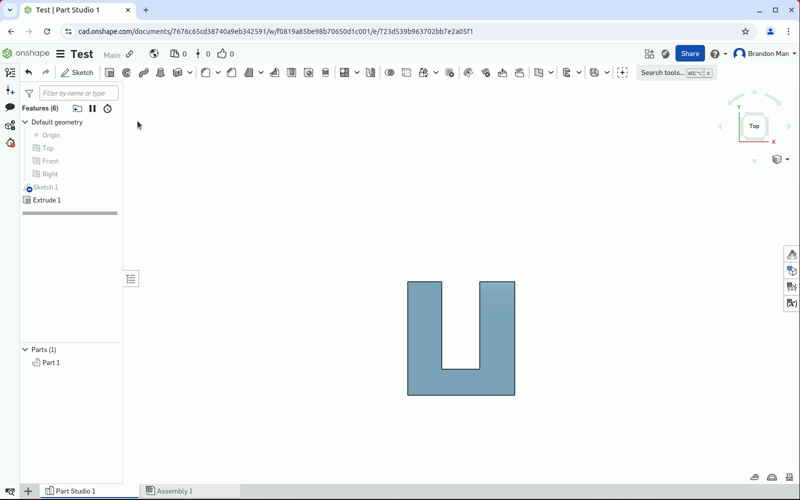
mouse_move(73, 189)
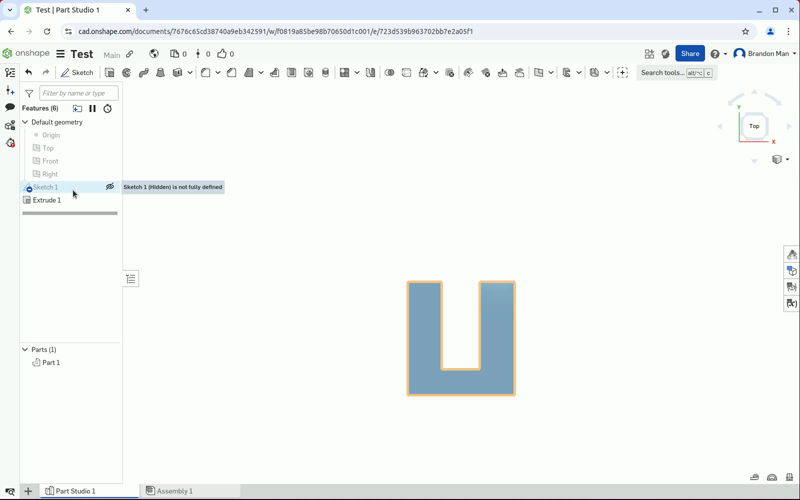
click(73, 189)
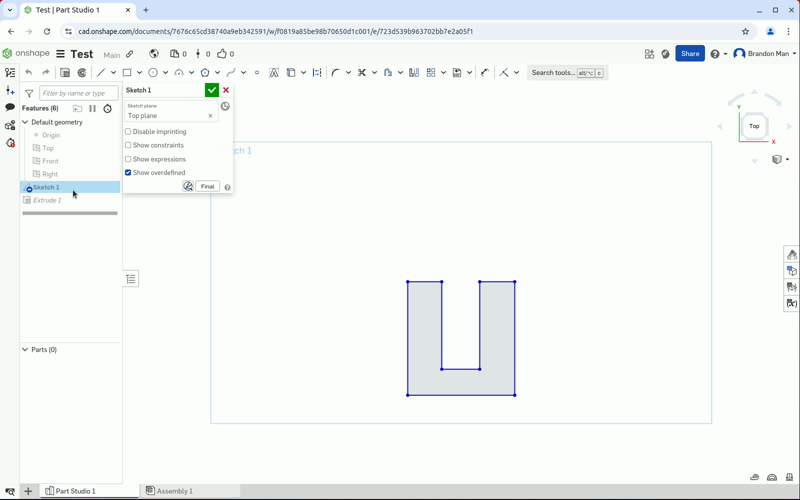
mouse_move(229, 92)
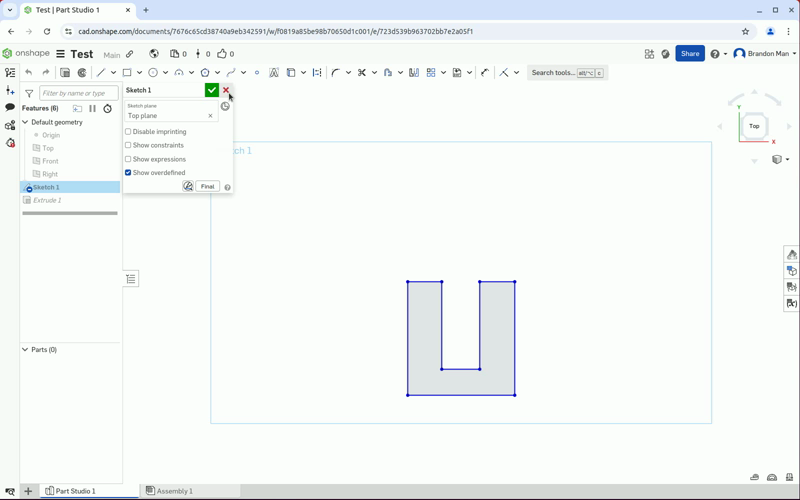
click(229, 92)
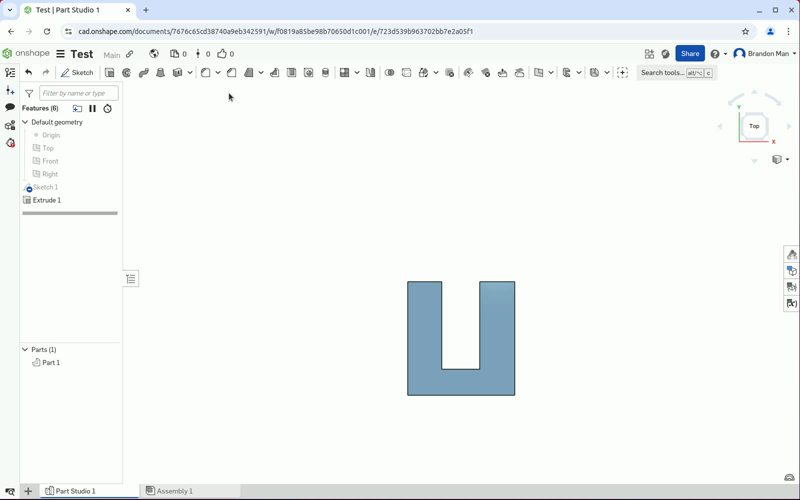
mouse_move(73, 352)
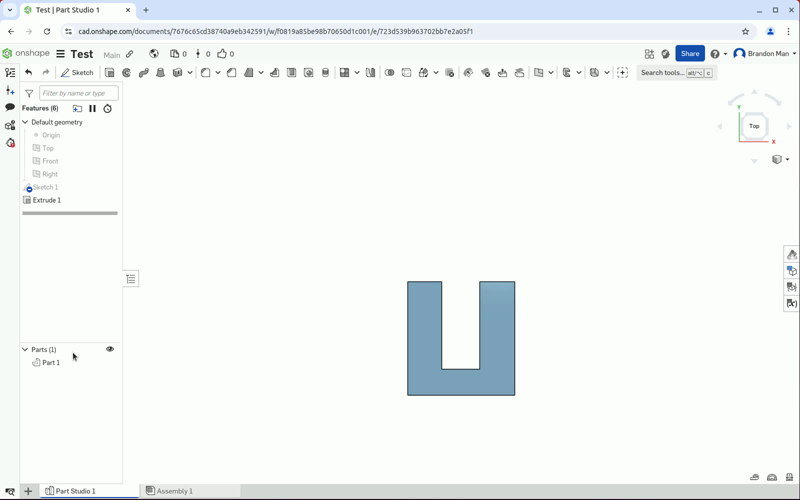
key(y)
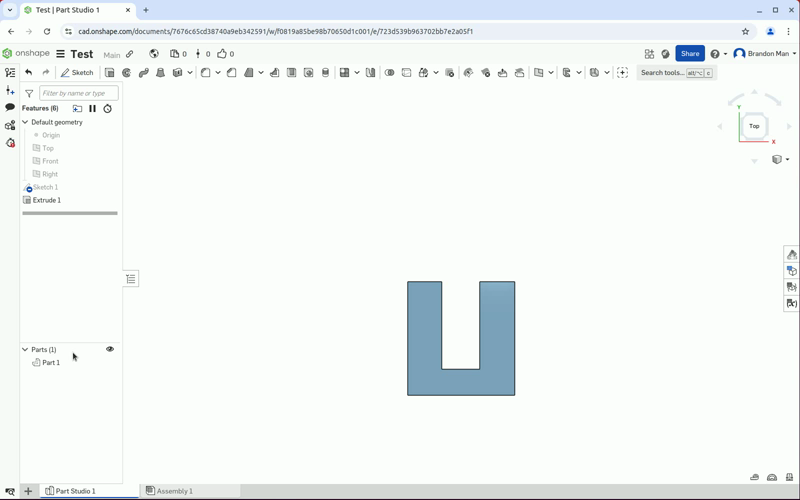
key(shift+p)
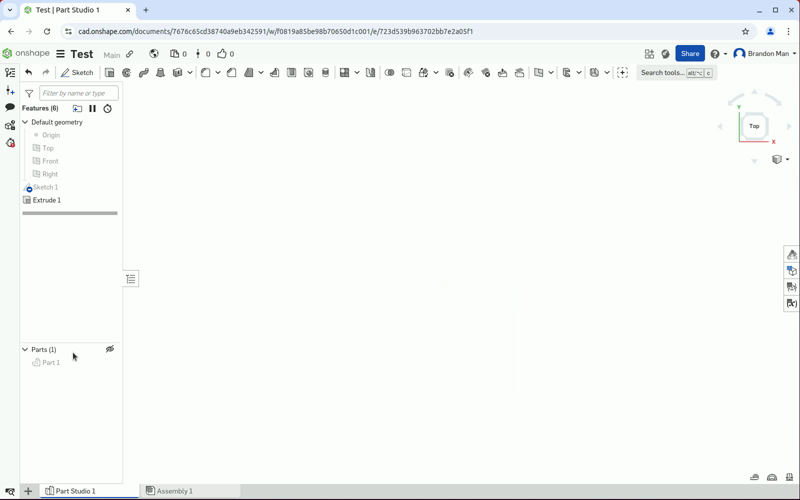
key(space)
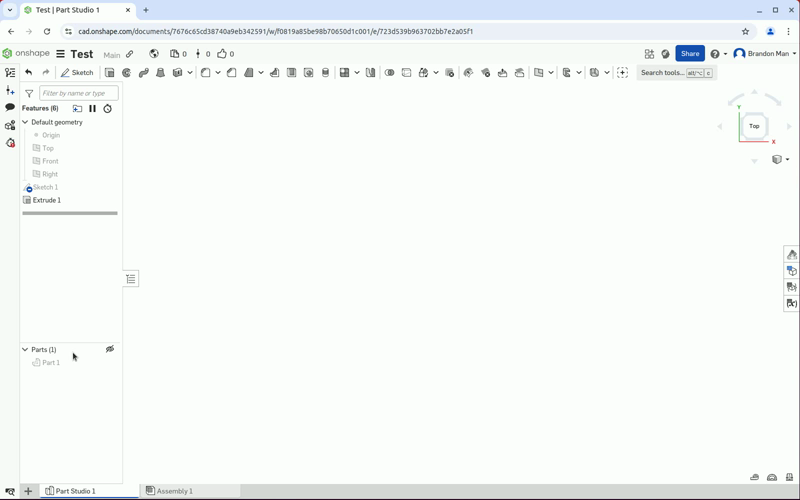
key_down(shift)
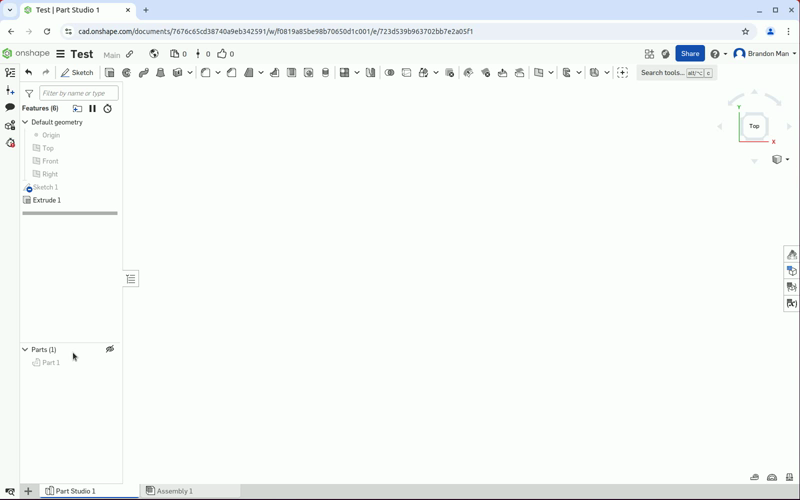
key(up)
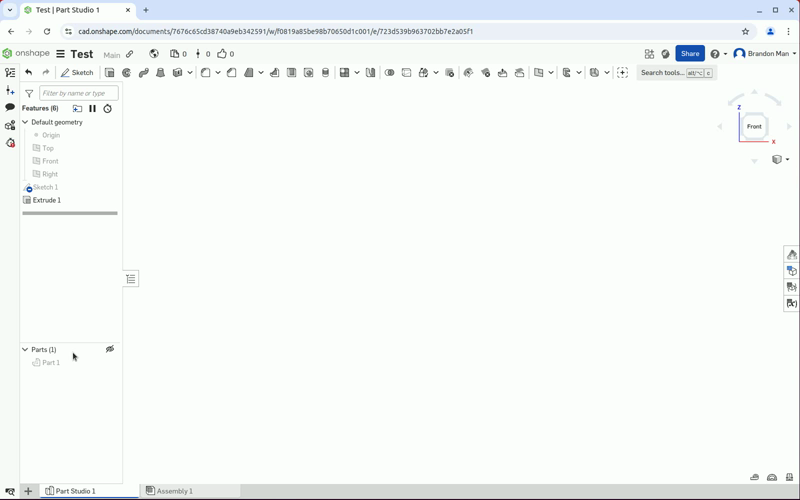
key_up(shift)
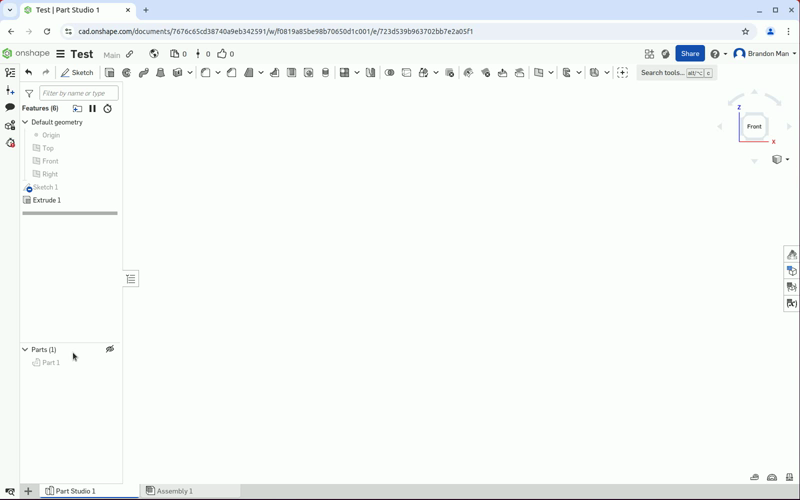
mouse_move(73, 352)
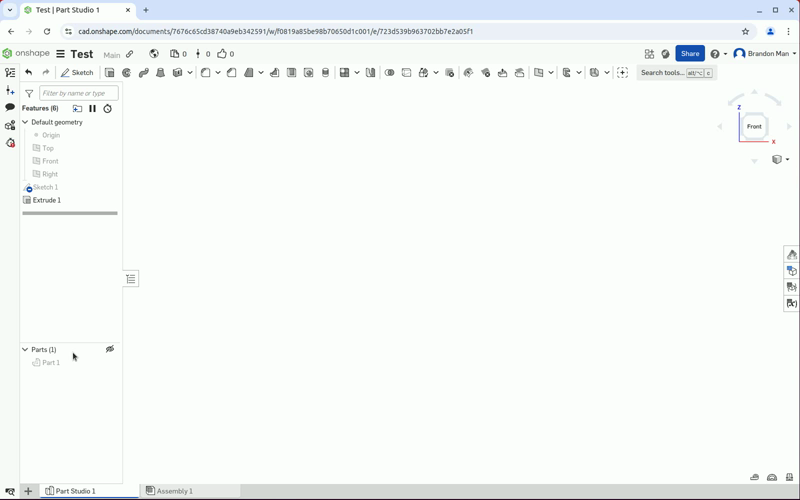
key(shift+y)
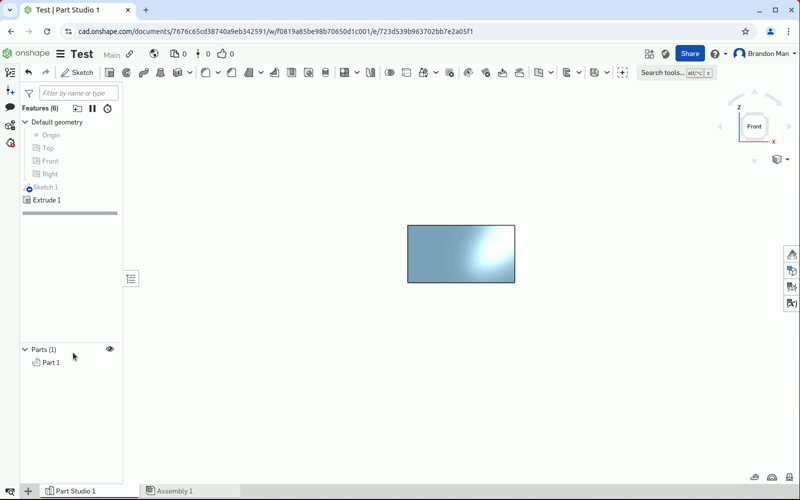
mouse_move(541, 75)
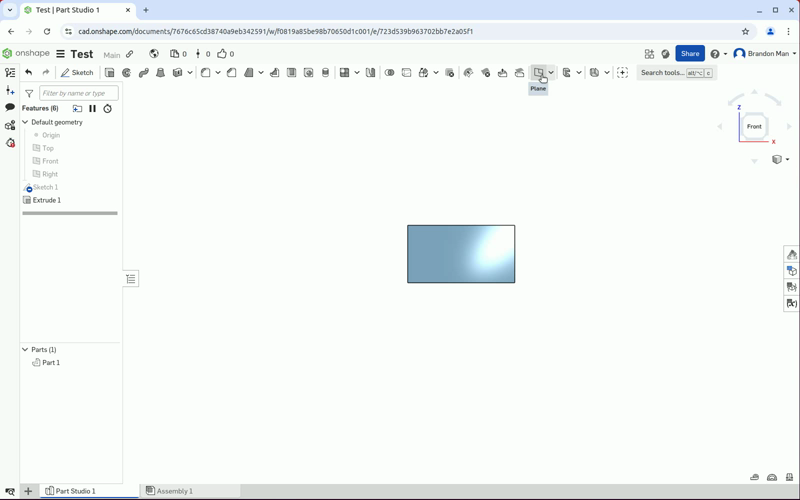
click(541, 75)
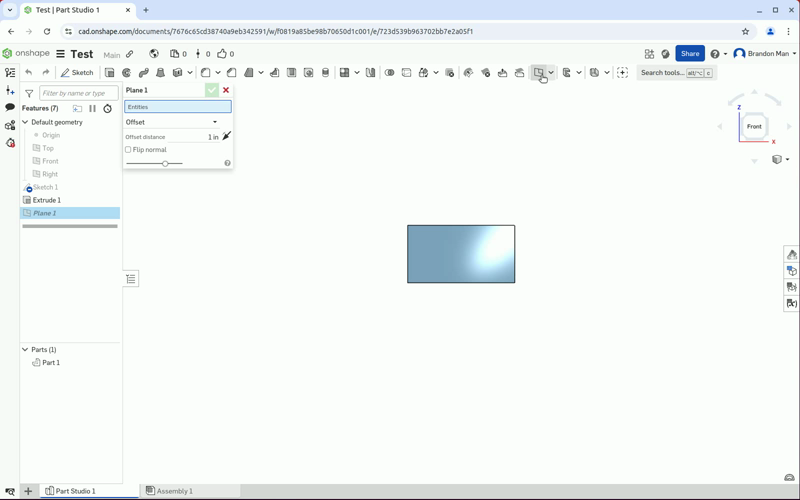
mouse_move(73, 163)
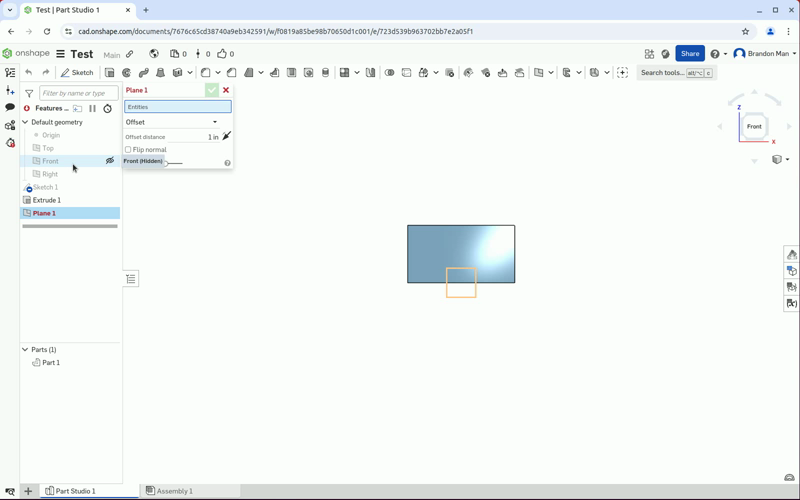
click(73, 163)
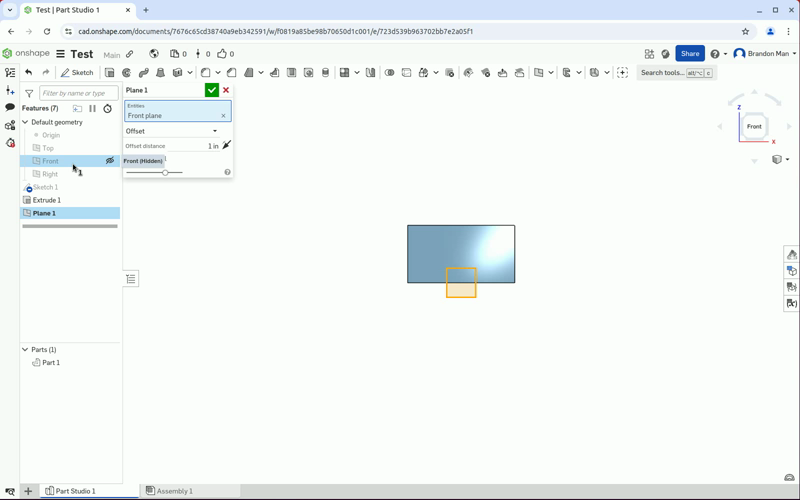
key(tab, 2)
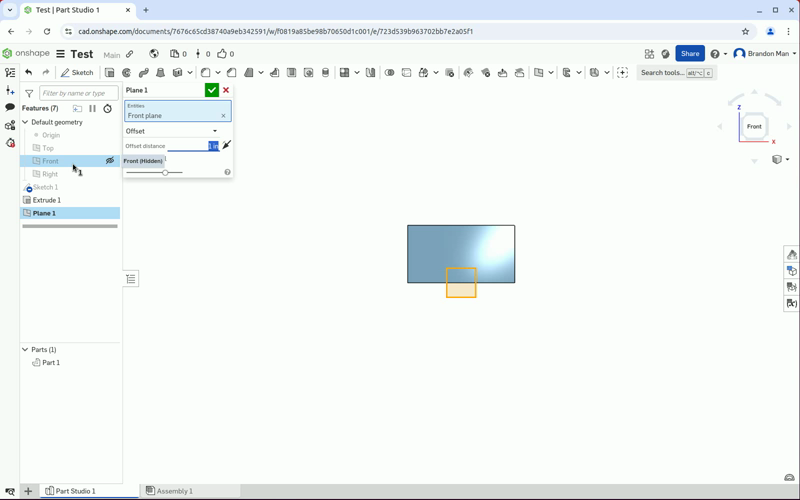
text(23.108)
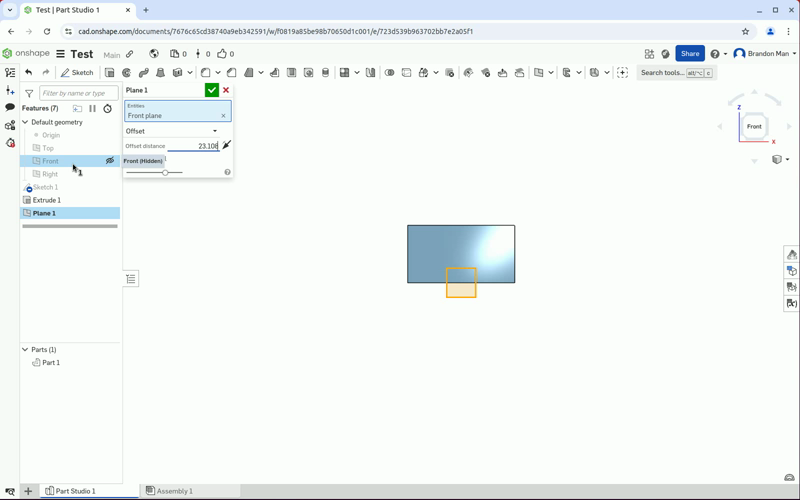
key(enter, 2)
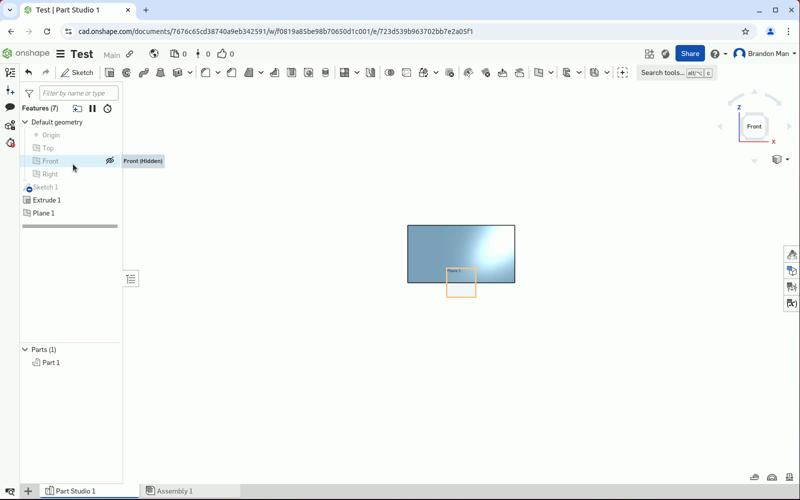
key(shift+s)
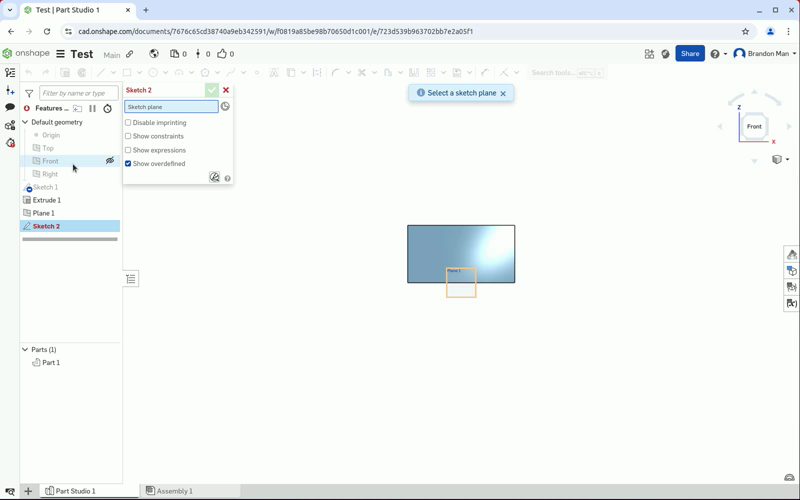
mouse_move(73, 215)
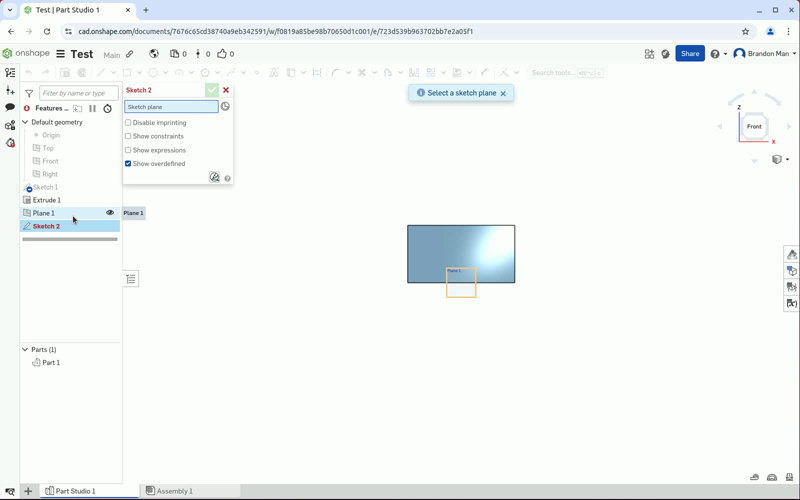
click(73, 215)
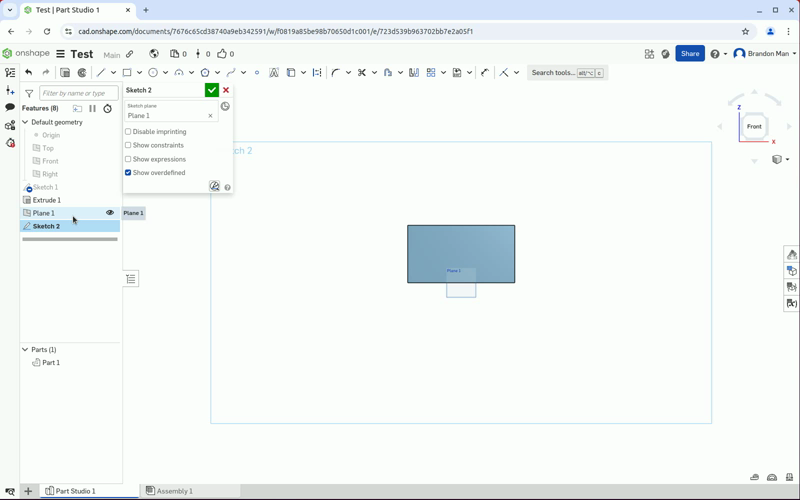
mouse_move(73, 352)
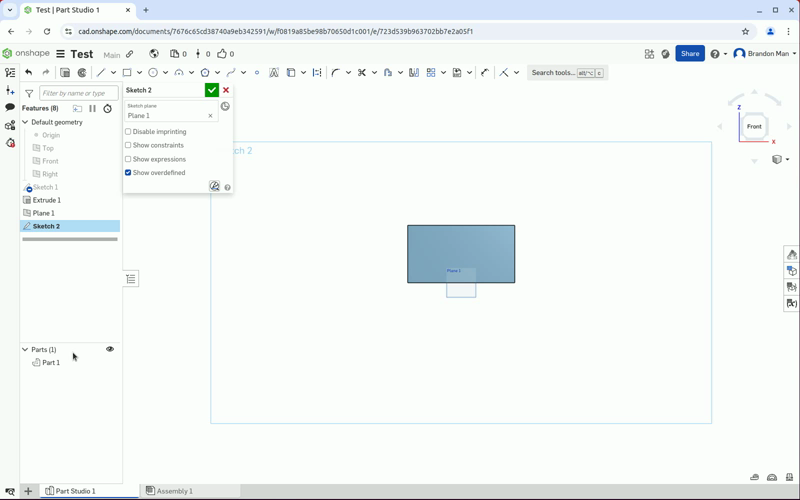
key(y)
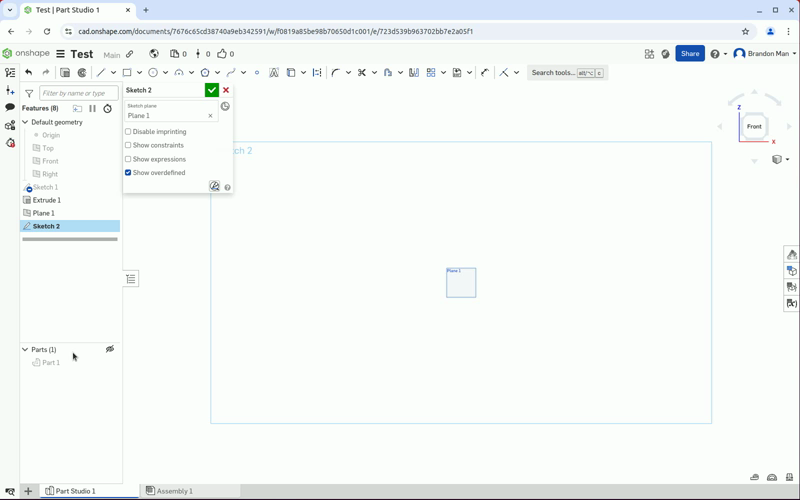
key(c)
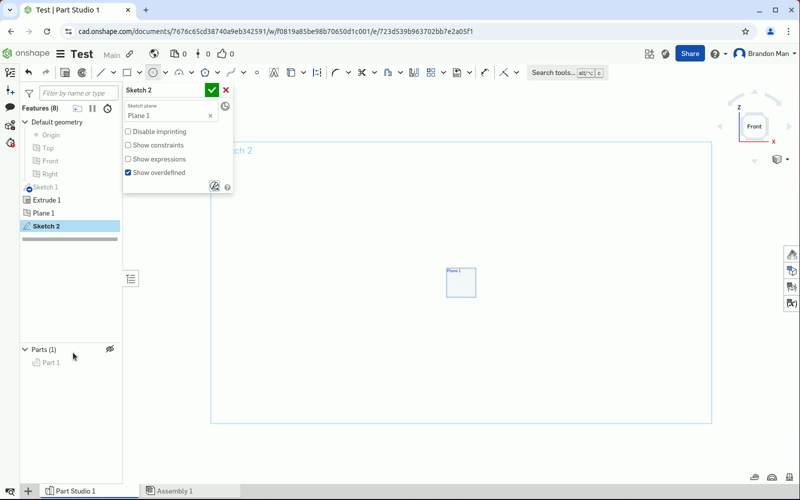
key_down(shift)
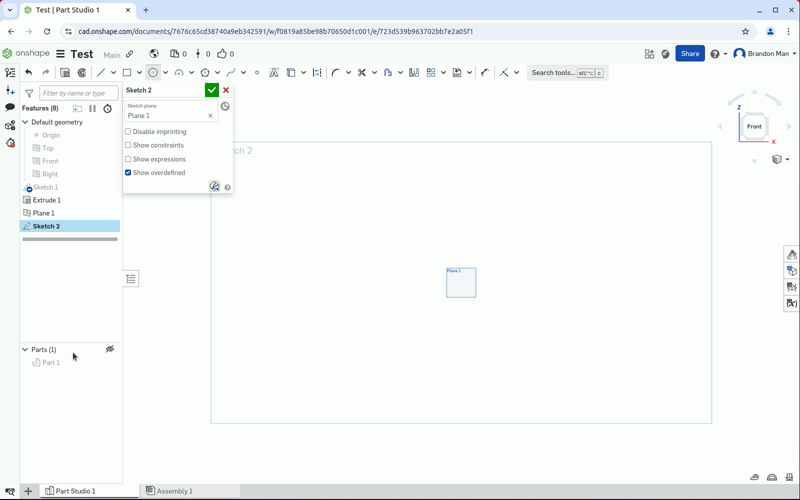
mouse_move(423, 245)
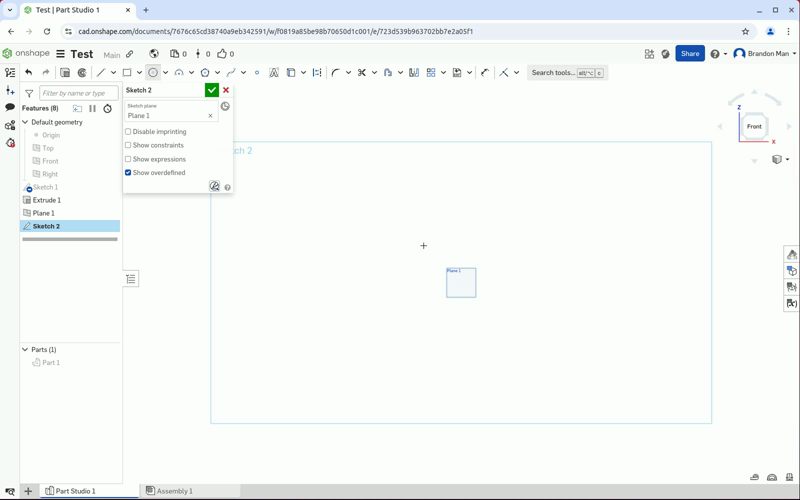
click(423, 245)
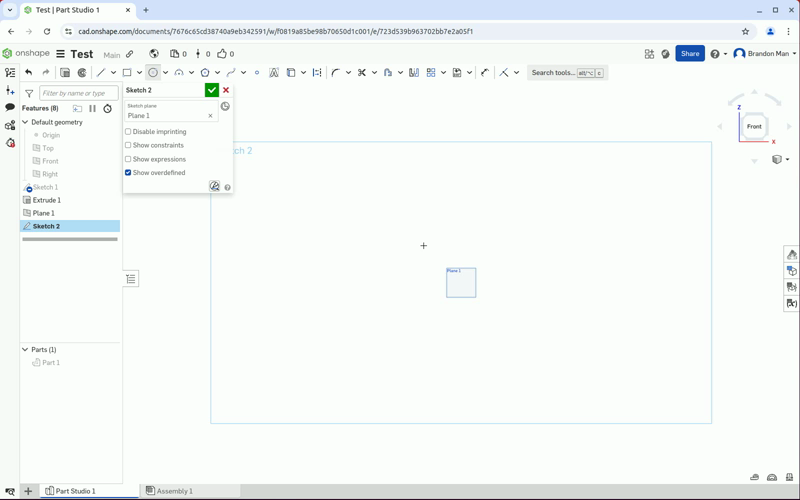
key_up(shift)
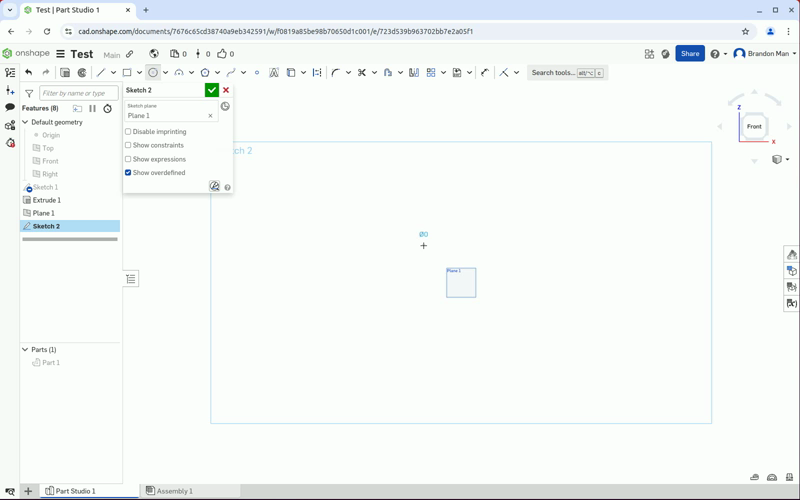
mouse_move(433, 245)
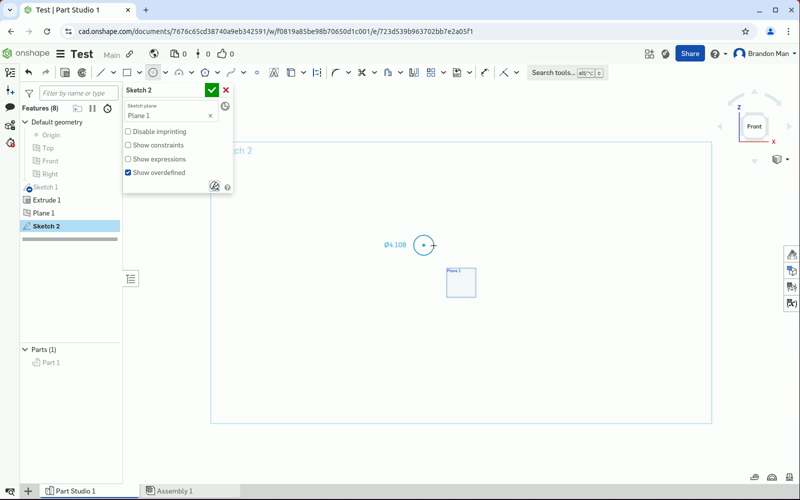
click(433, 245)
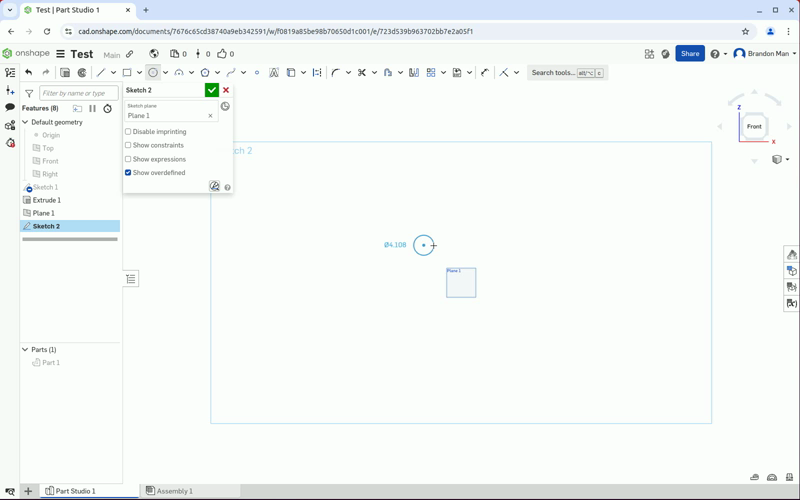
key(esc)
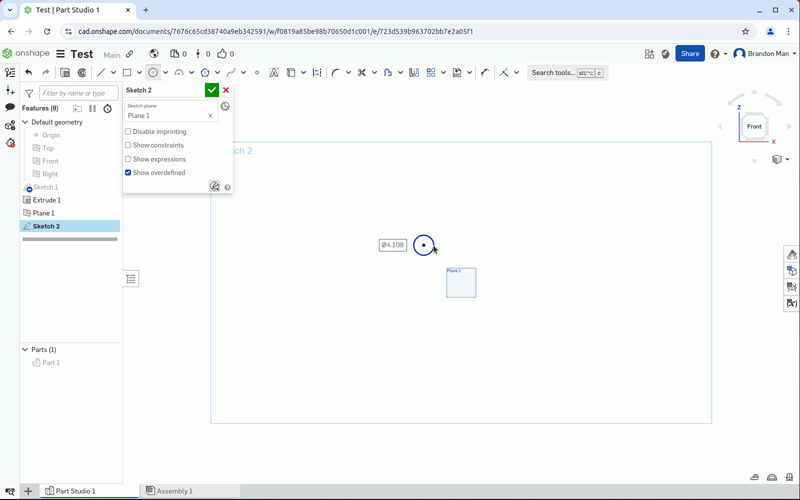
mouse_move(416, 246)
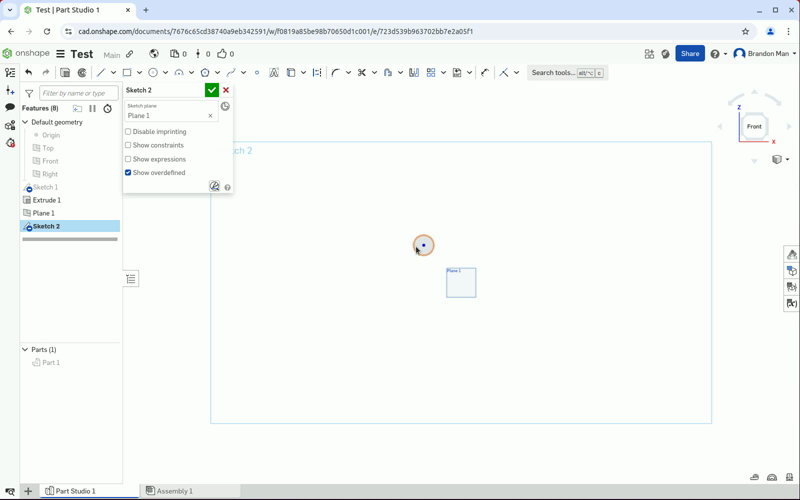
scroll(6)
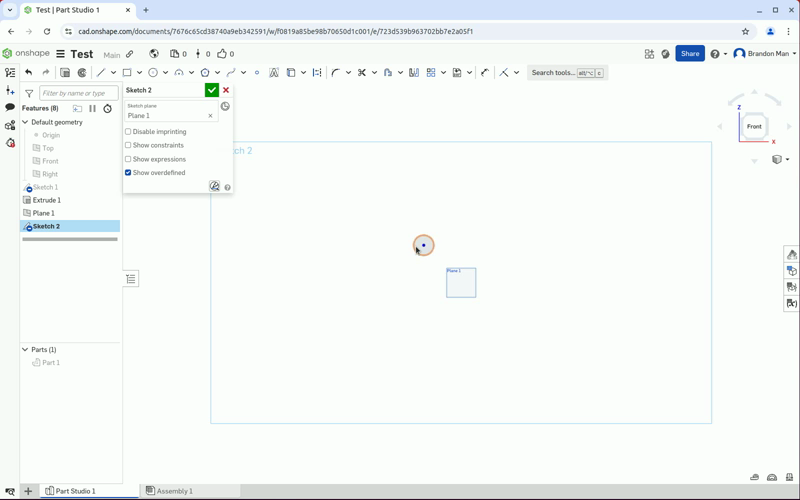
scroll(6)
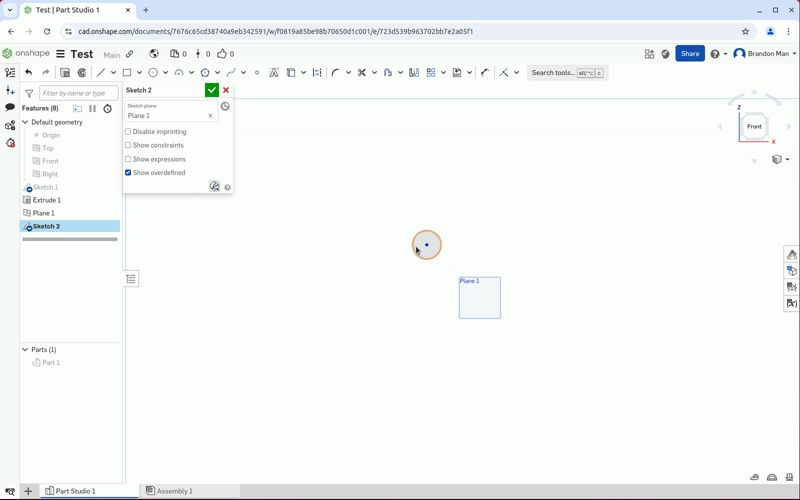
scroll(6)
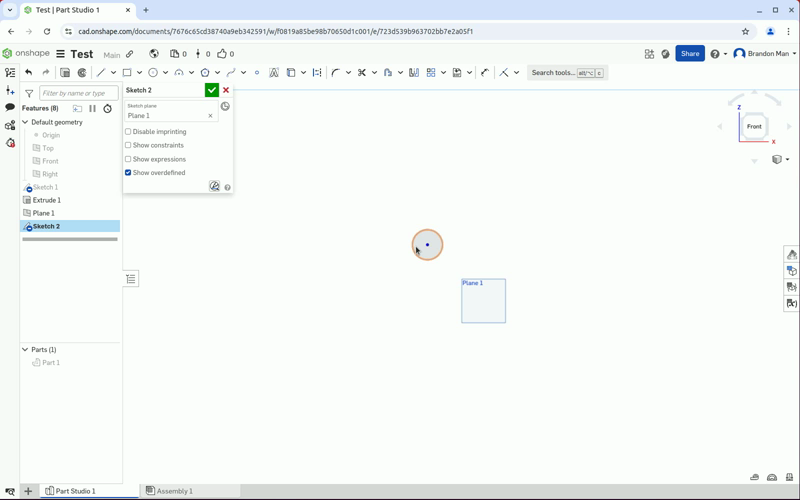
scroll(6)
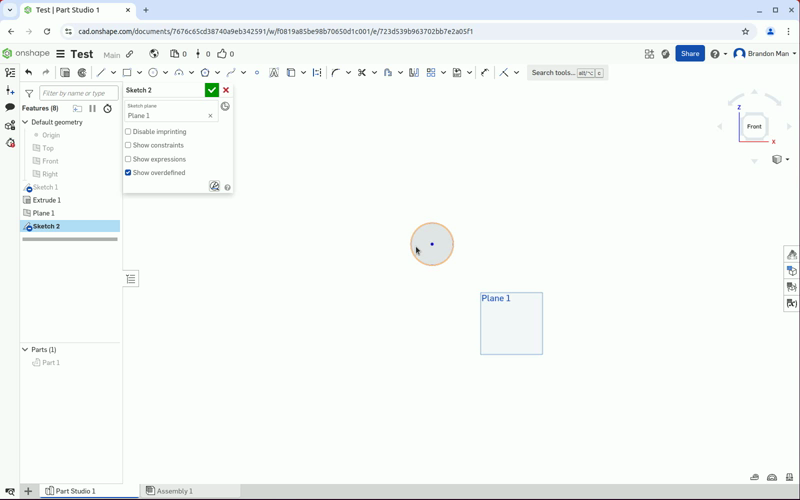
scroll(6)
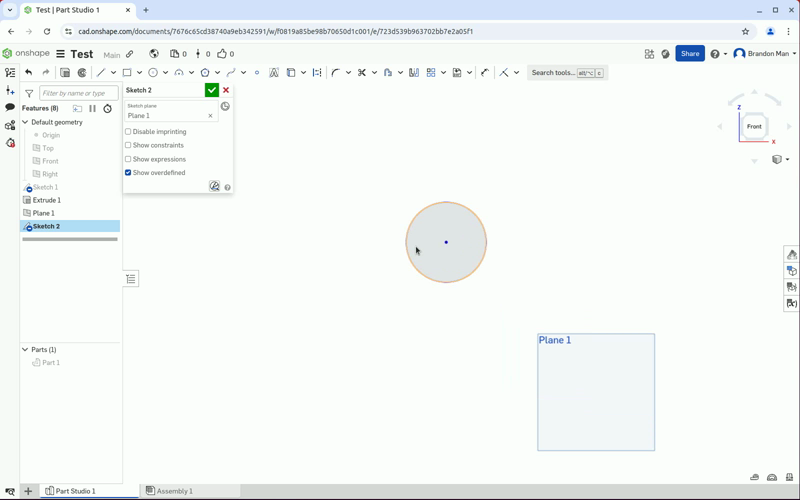
scroll(6)
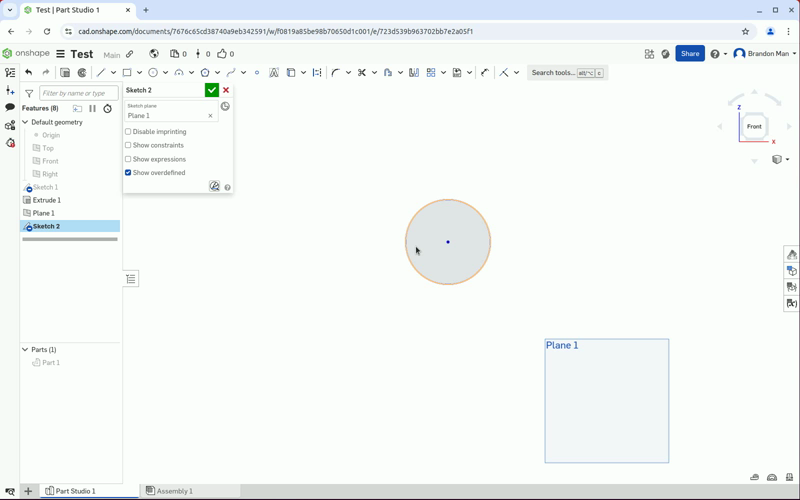
scroll(6)
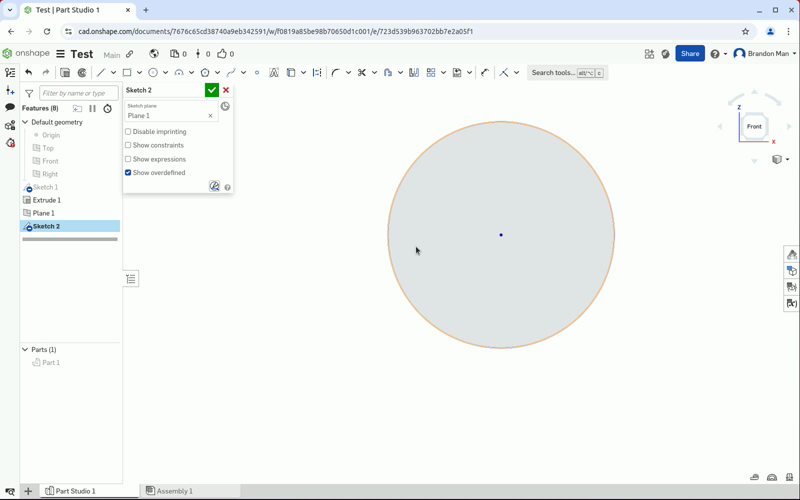
click(416, 246)
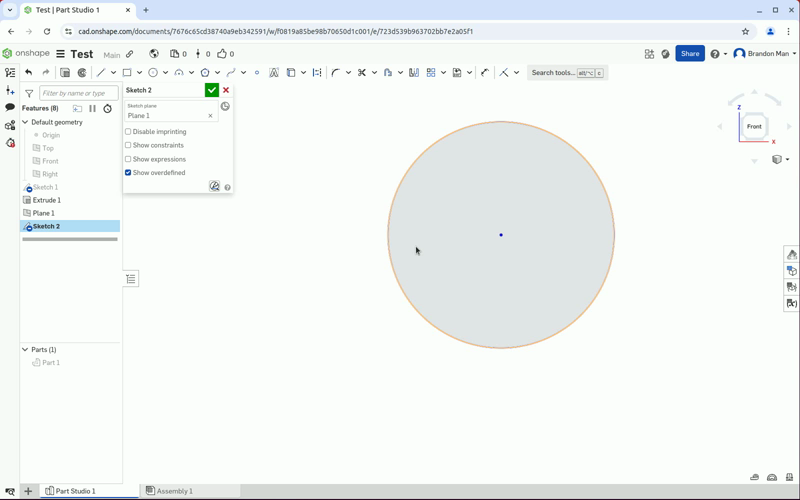
scroll(-6)
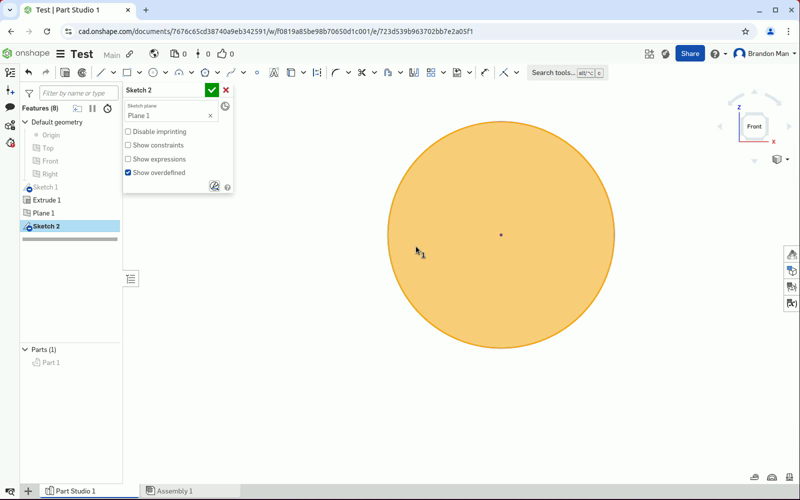
scroll(-6)
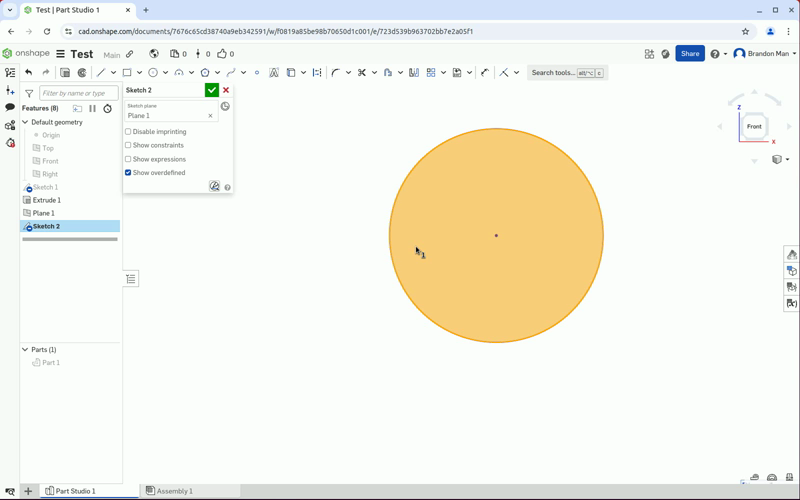
scroll(-6)
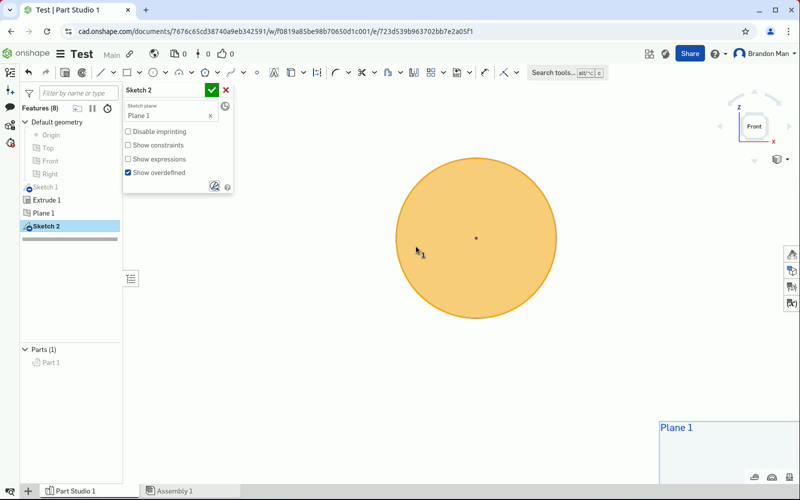
scroll(-6)
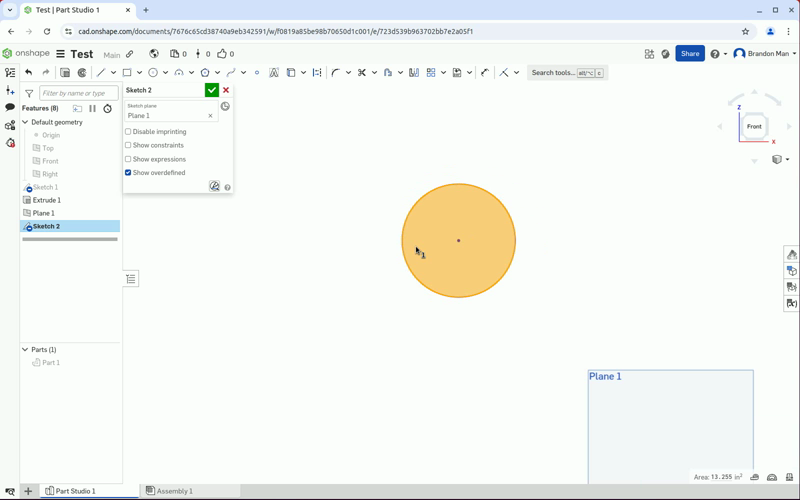
scroll(-6)
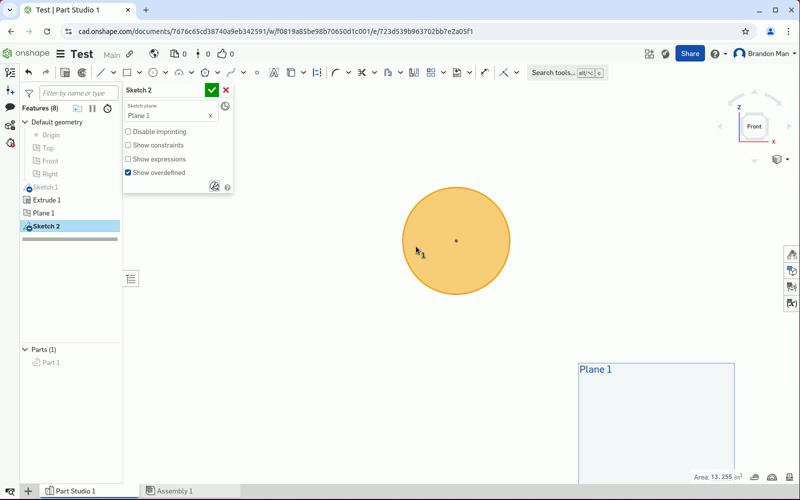
scroll(-6)
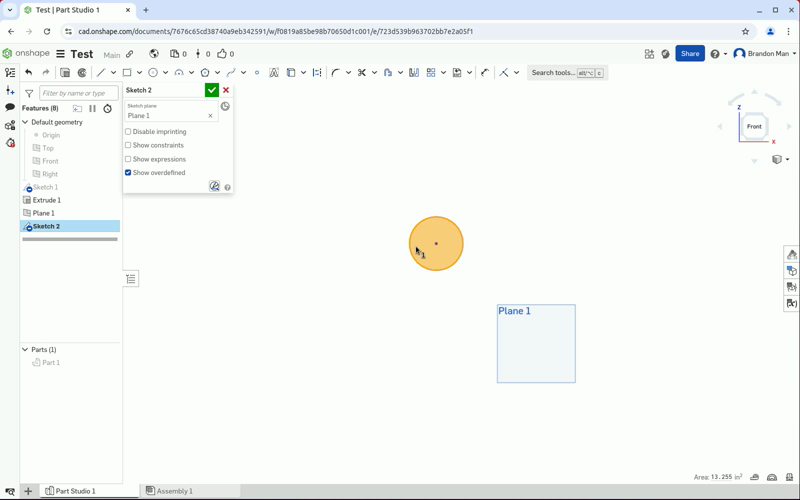
scroll(-6)
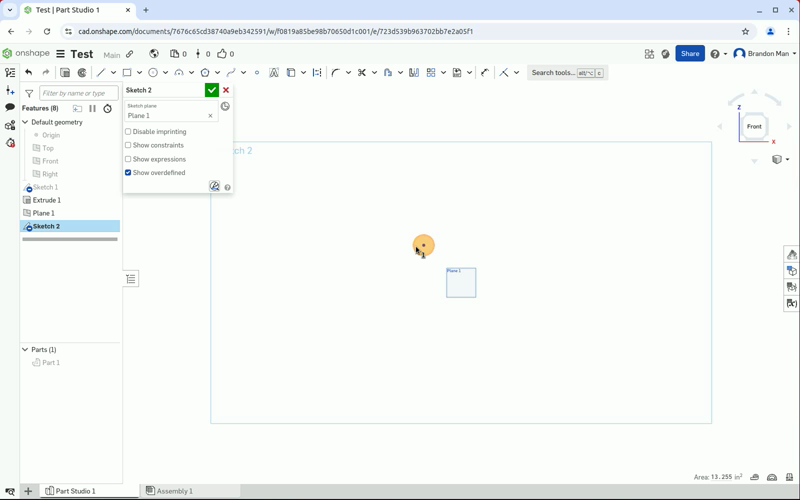
mouse_move(73, 352)
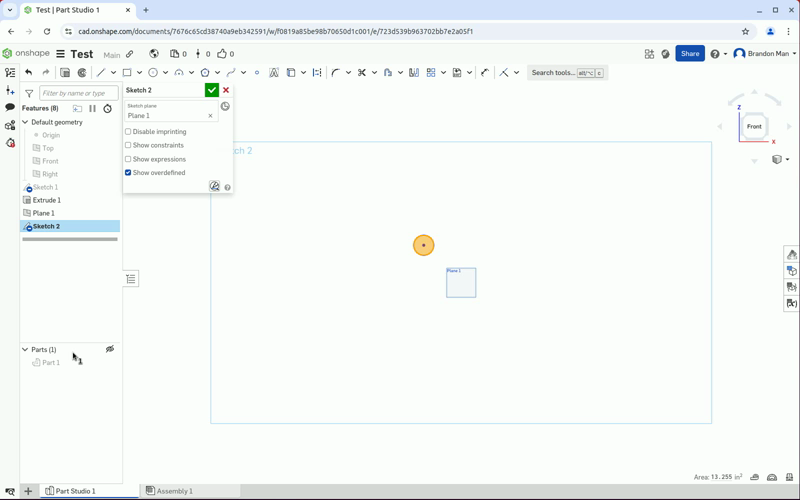
key(shift+y)
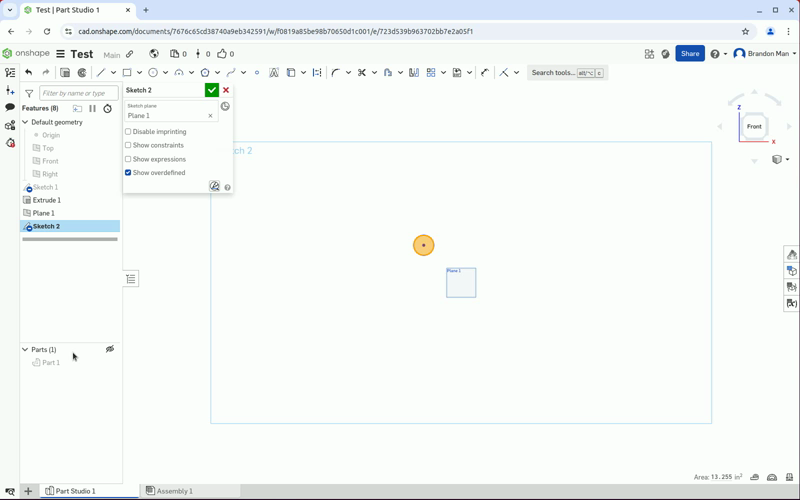
key(shift+e)
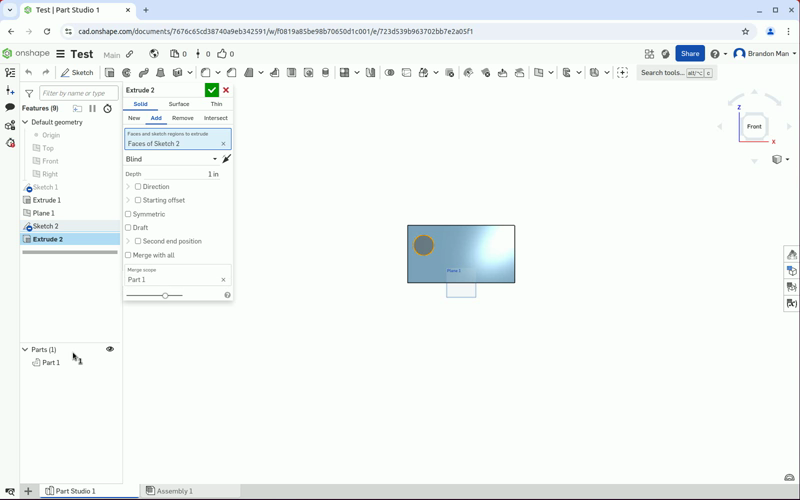
mouse_move(143, 106)
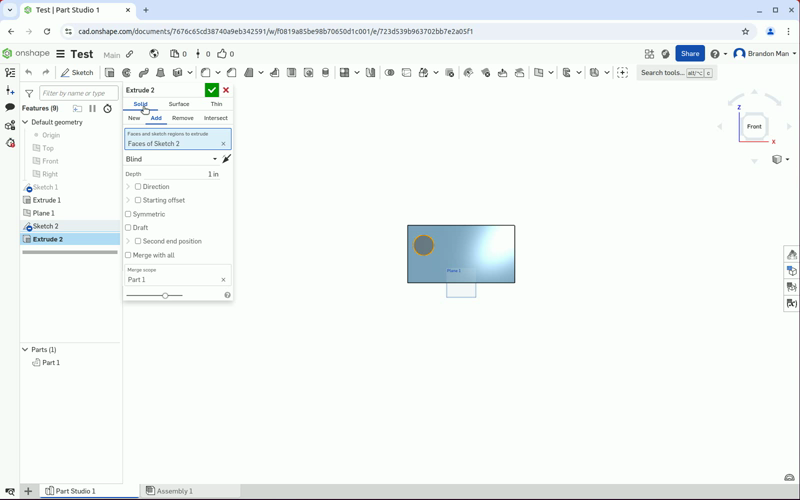
click(143, 106)
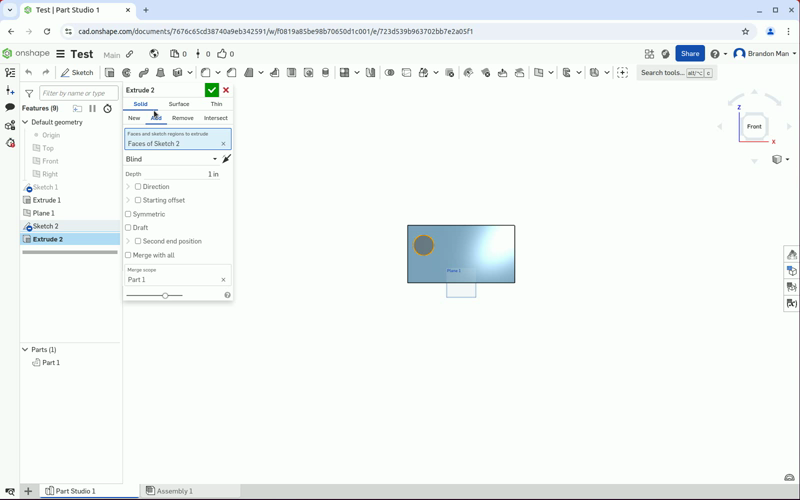
mouse_move(186, 120)
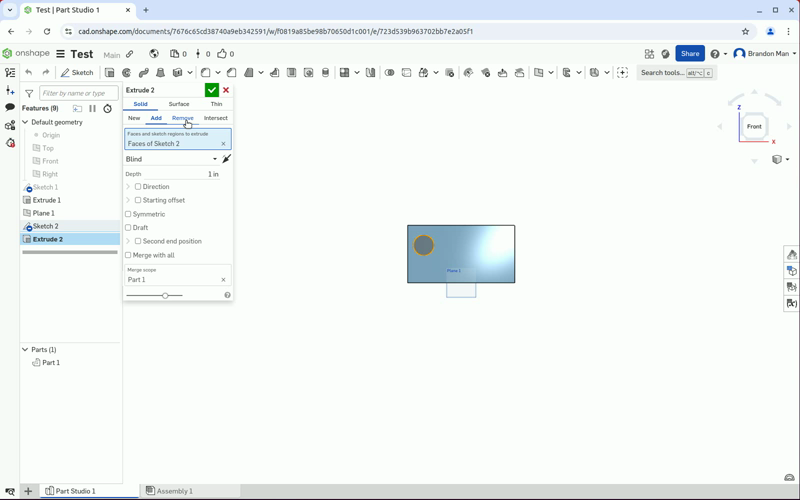
click(186, 120)
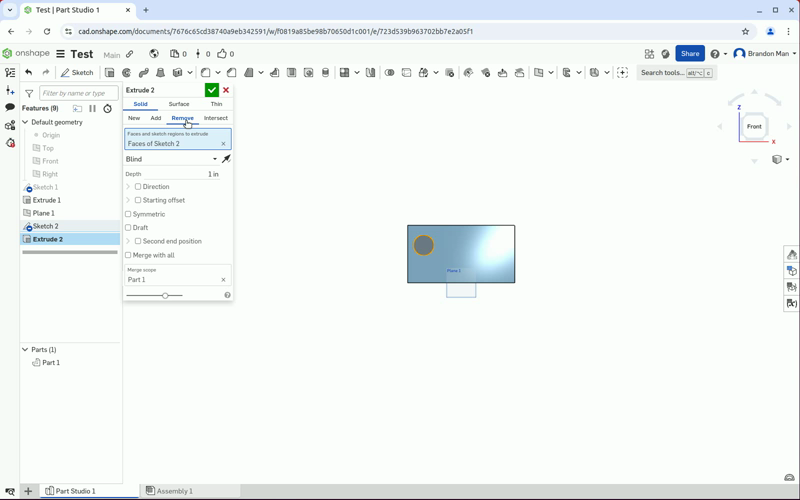
key(tab, 4)
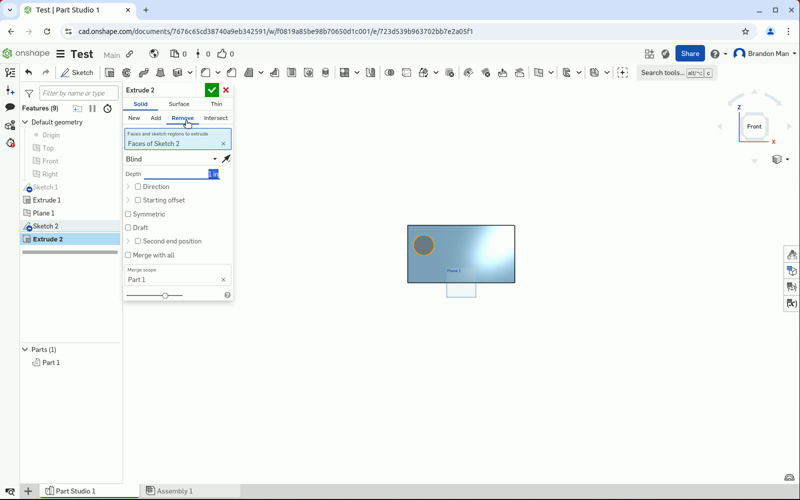
text(7.703)
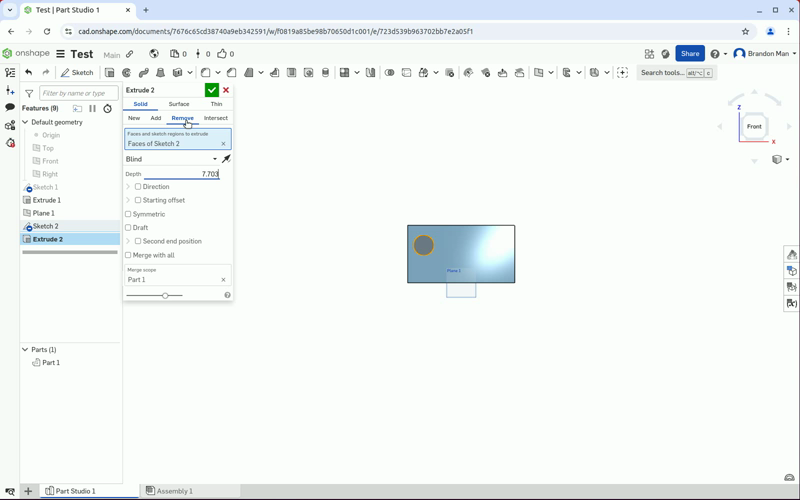
key(tab, 6)
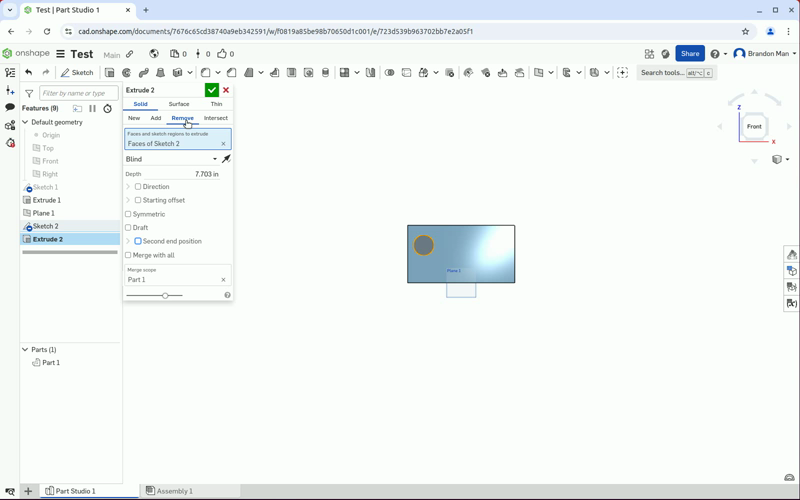
key(space)
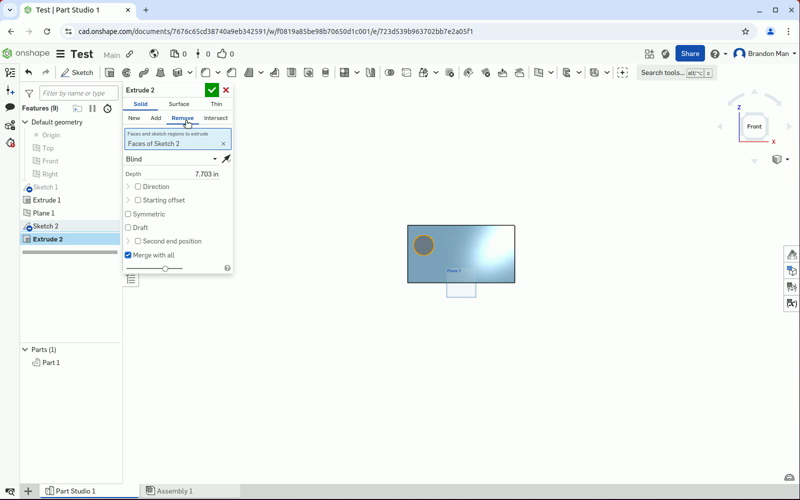
key(enter)
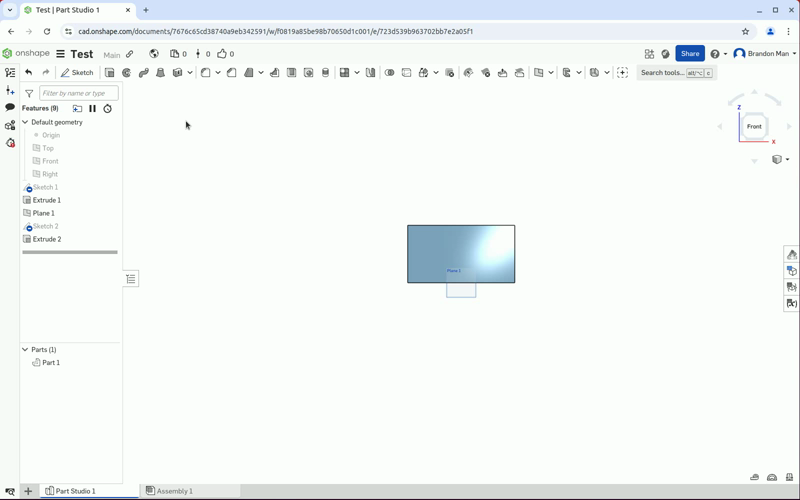
key(shift+h)
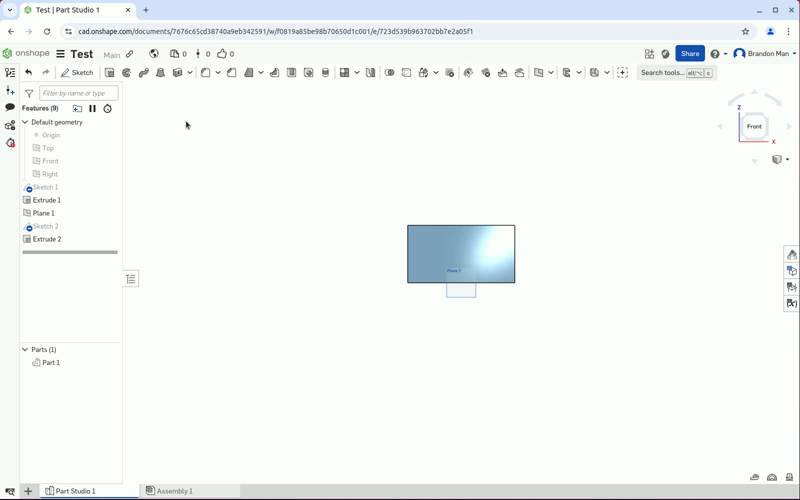
key(shift+h)
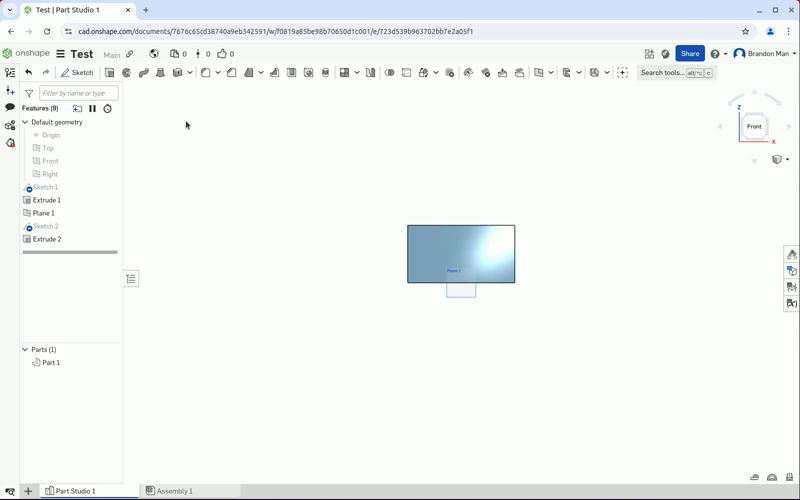
mouse_move(73, 189)
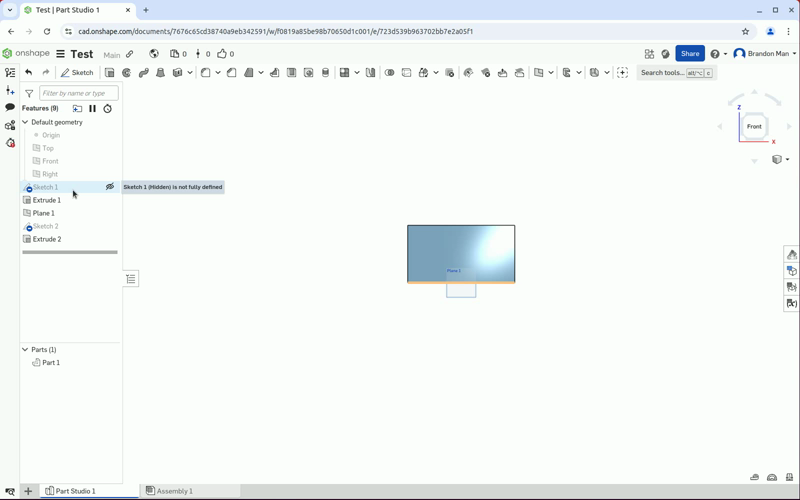
click(73, 189)
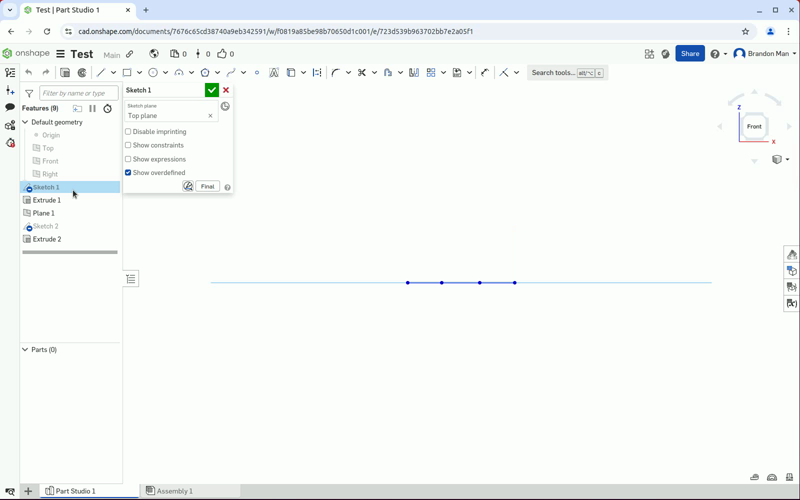
mouse_move(229, 92)
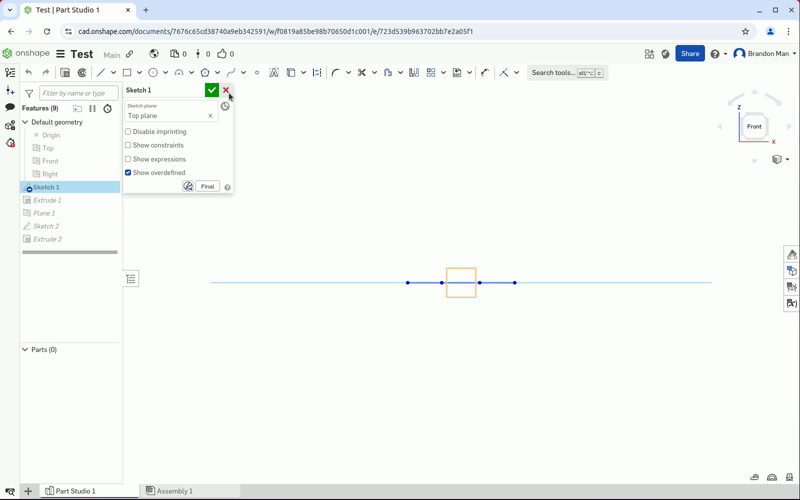
click(229, 92)
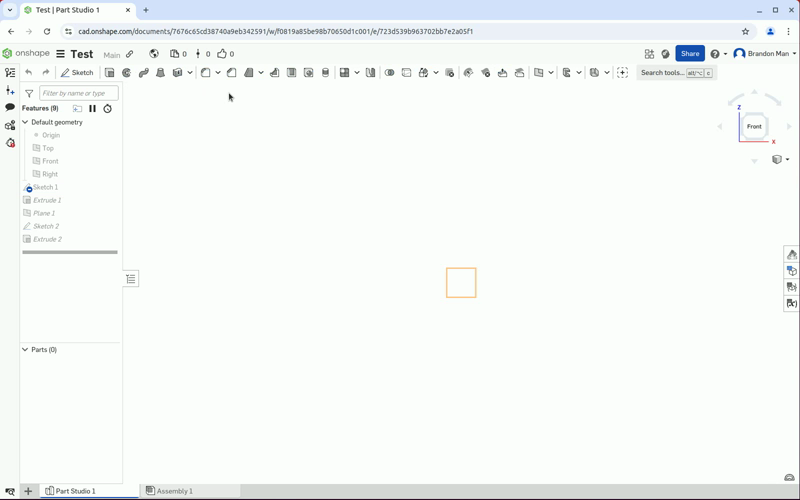
key(shift+s)
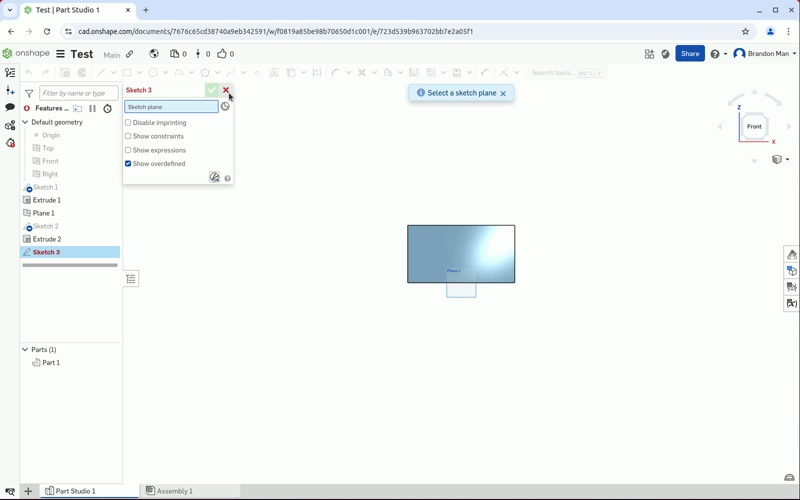
mouse_move(73, 215)
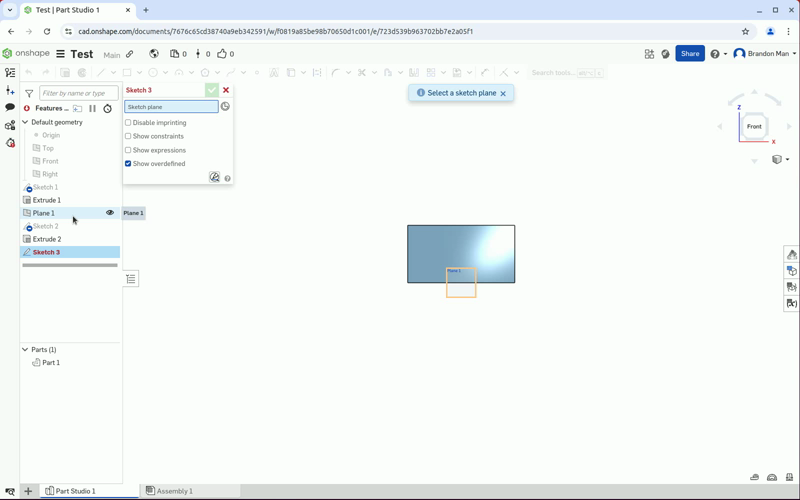
click(73, 215)
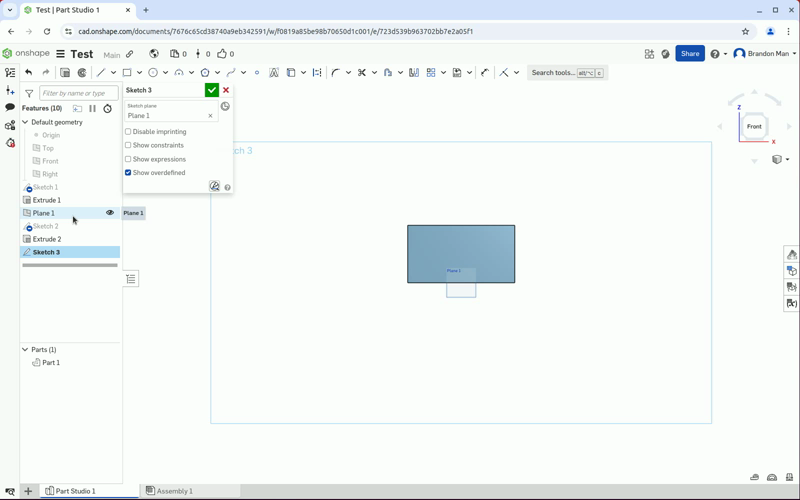
mouse_move(73, 352)
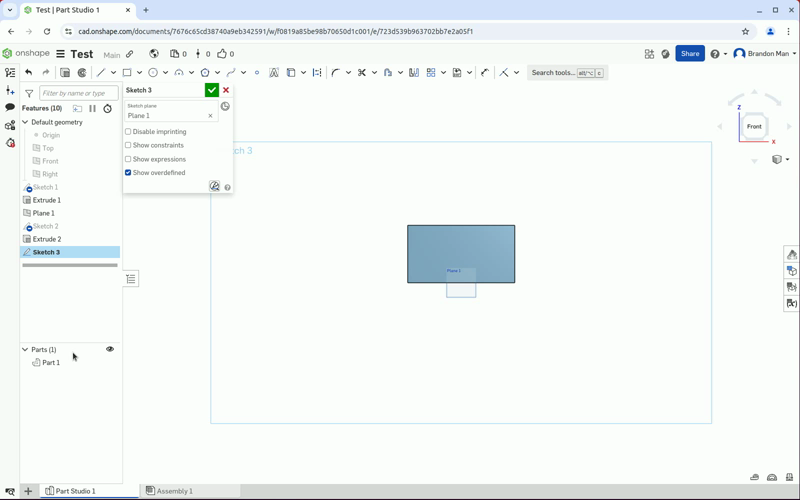
key(y)
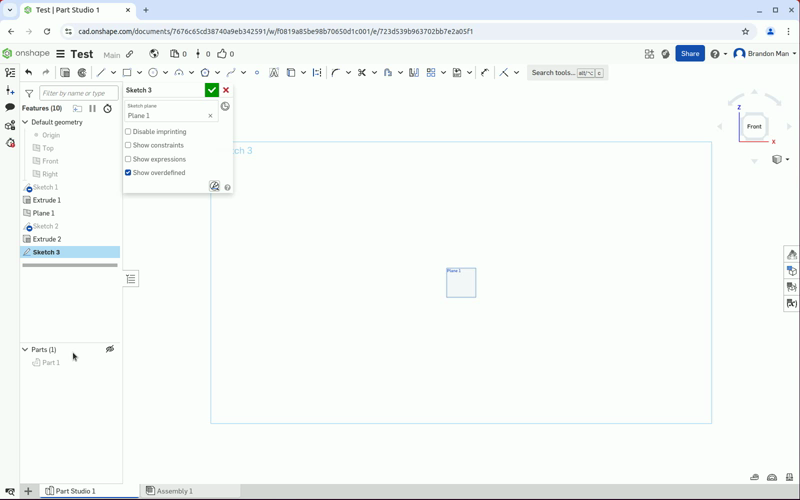
key(c)
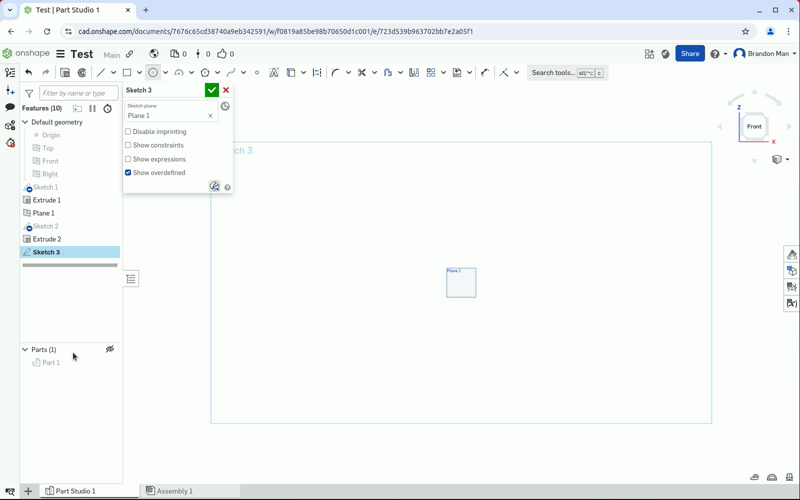
key_down(shift)
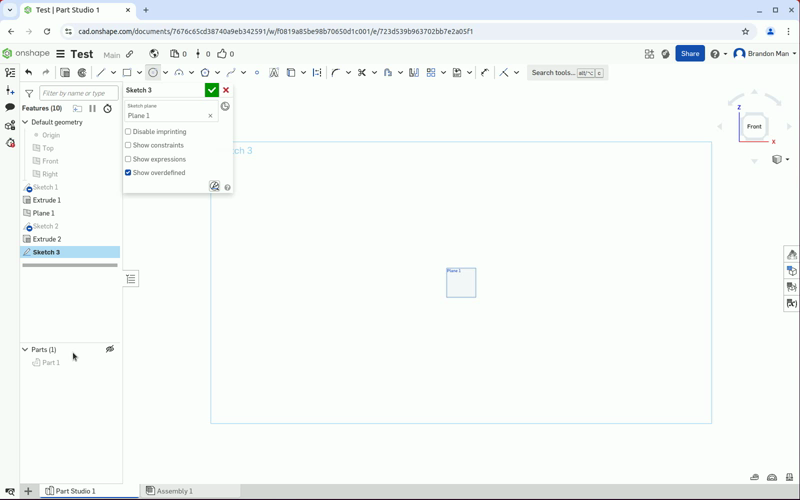
mouse_move(498, 245)
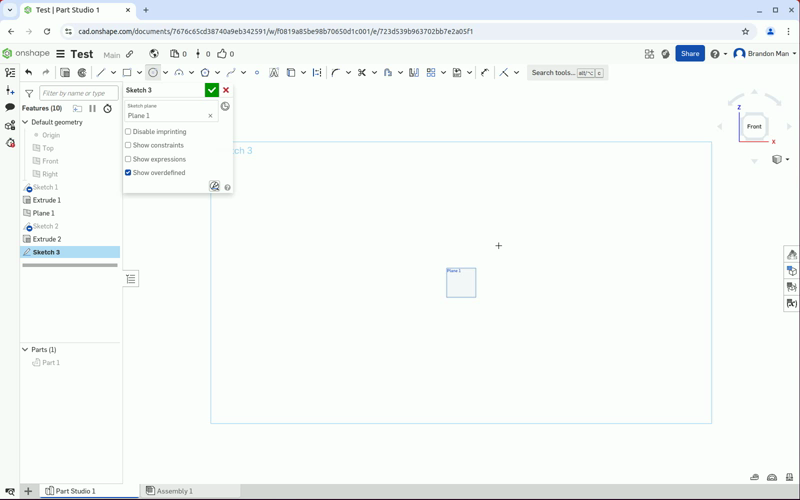
click(498, 245)
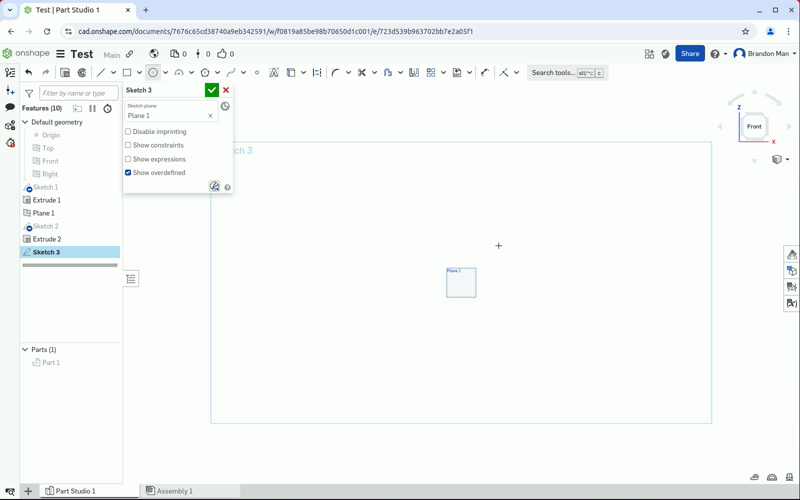
key_up(shift)
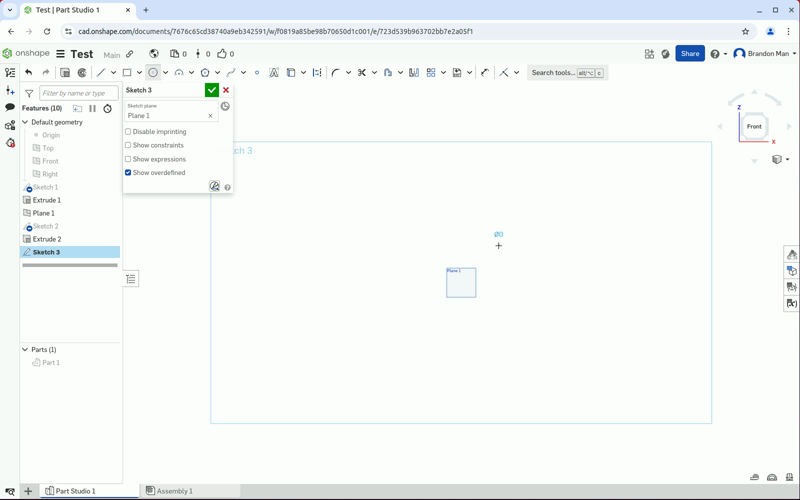
mouse_move(508, 245)
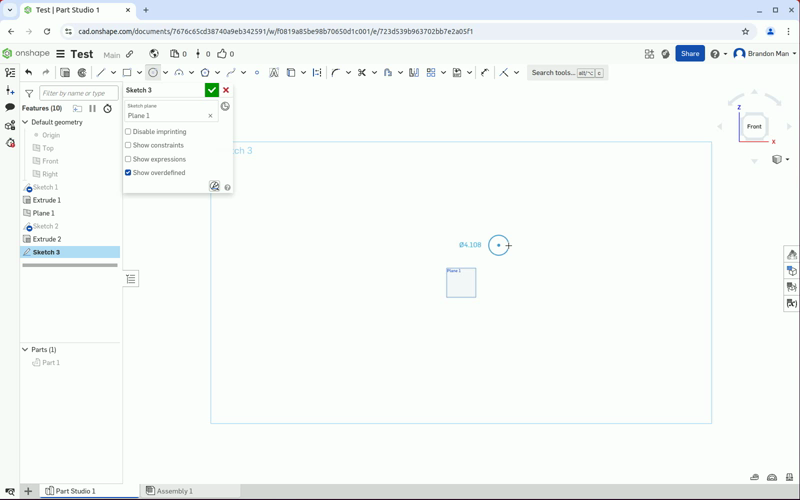
click(508, 245)
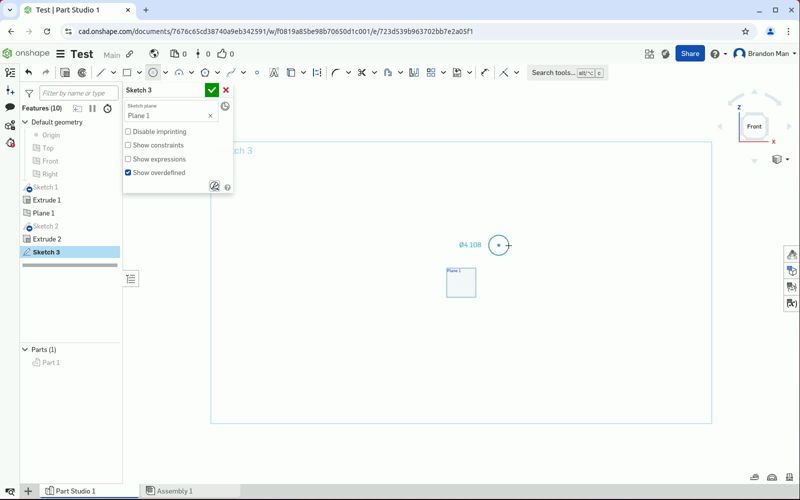
key(esc)
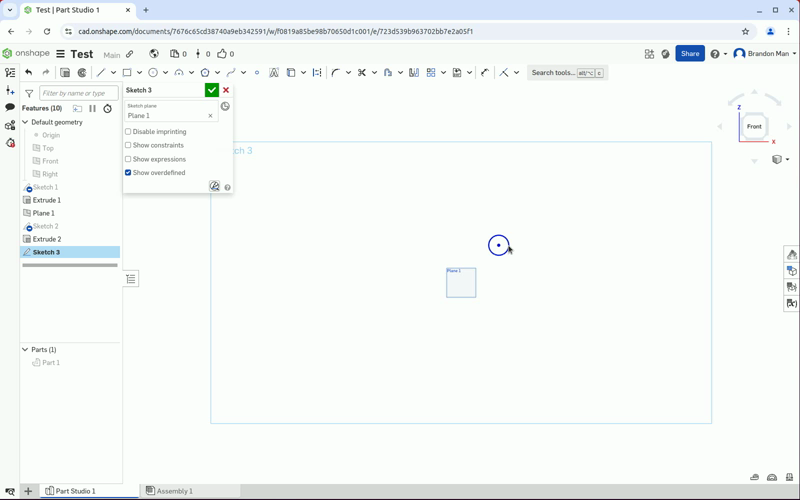
mouse_move(505, 242)
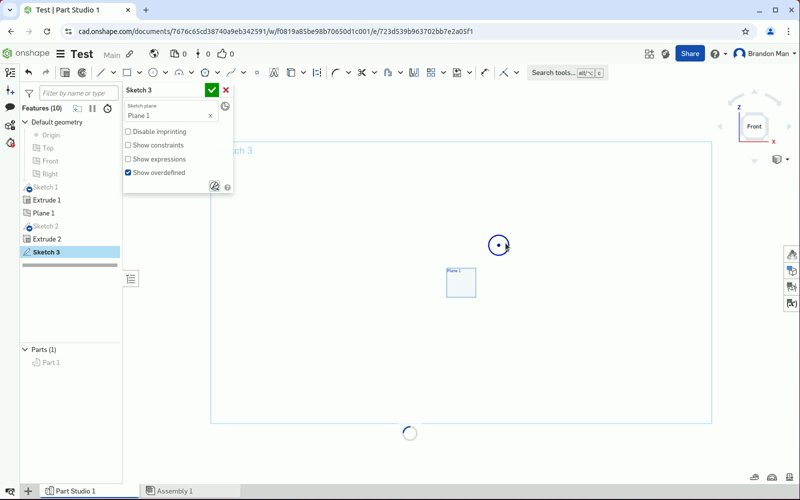
scroll(6)
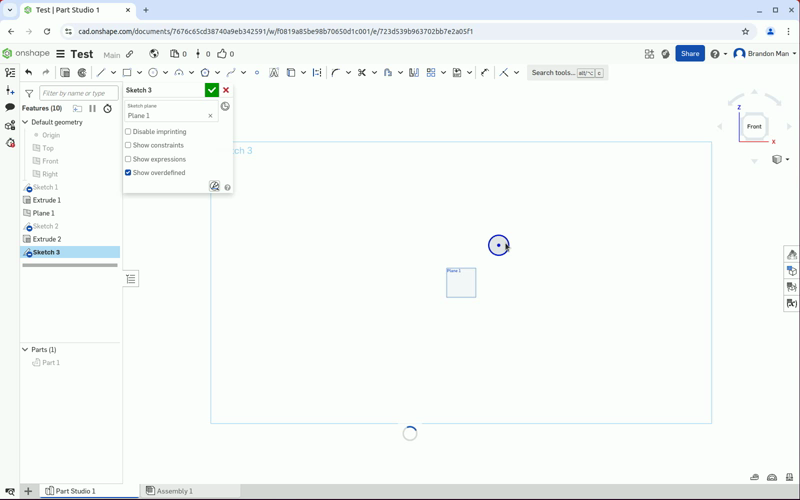
scroll(6)
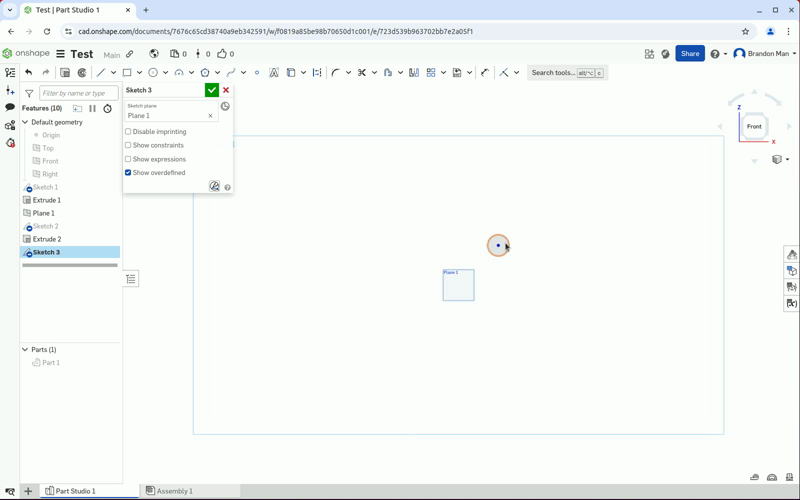
scroll(6)
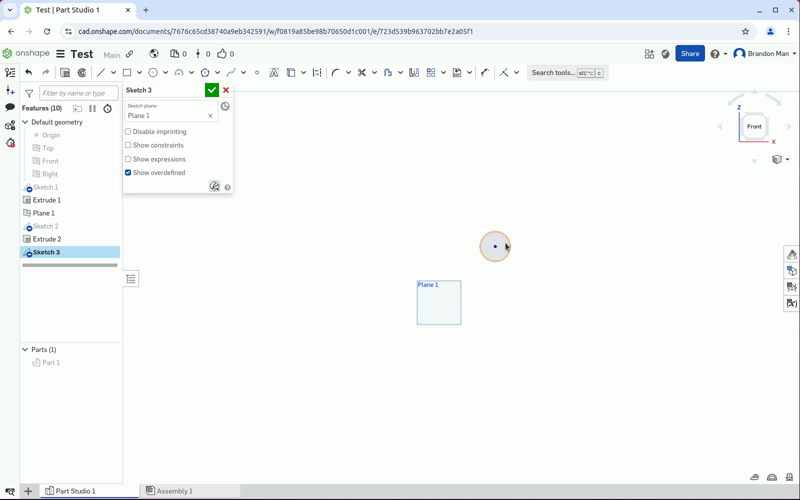
scroll(6)
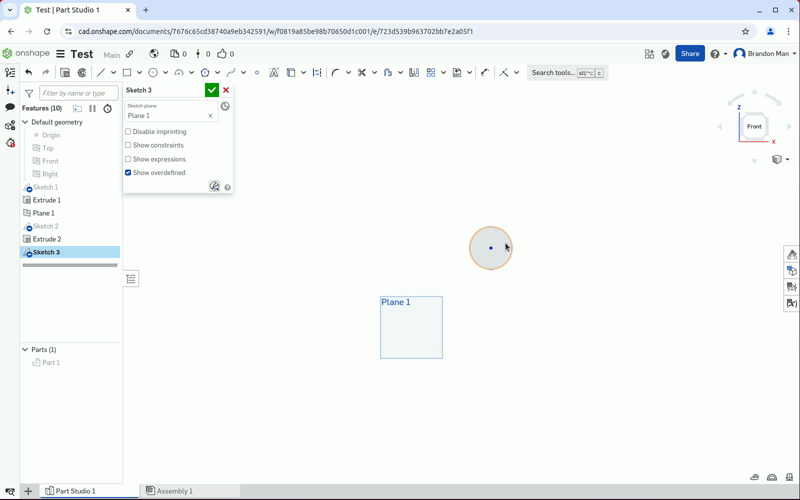
scroll(6)
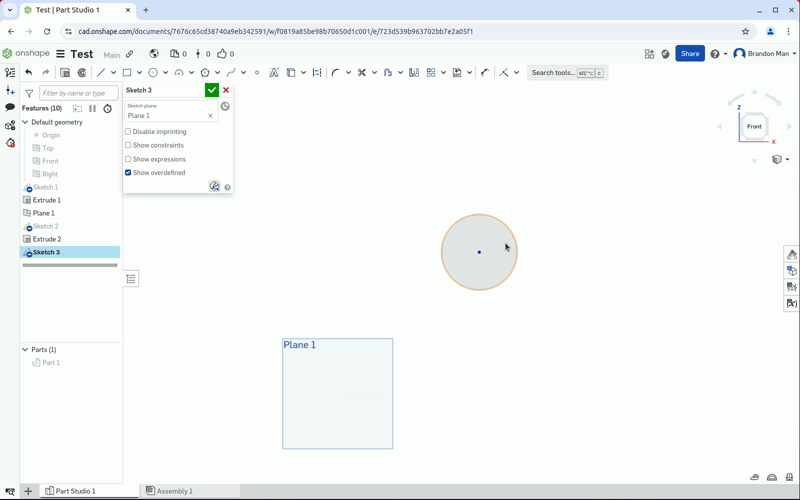
scroll(6)
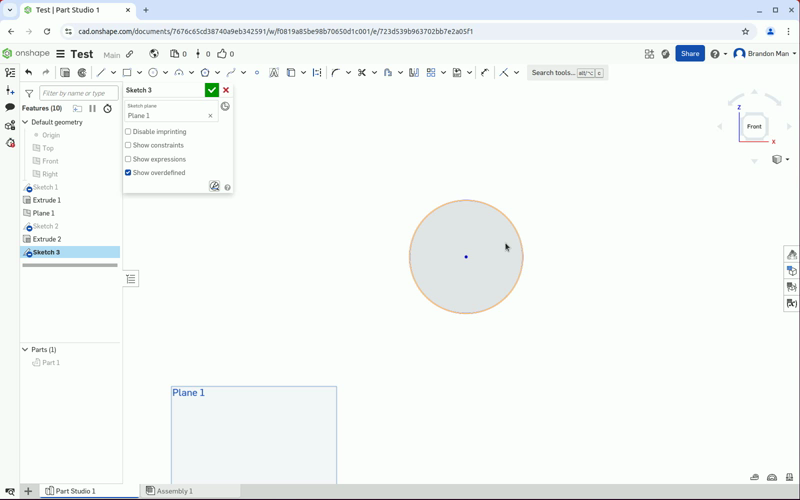
scroll(6)
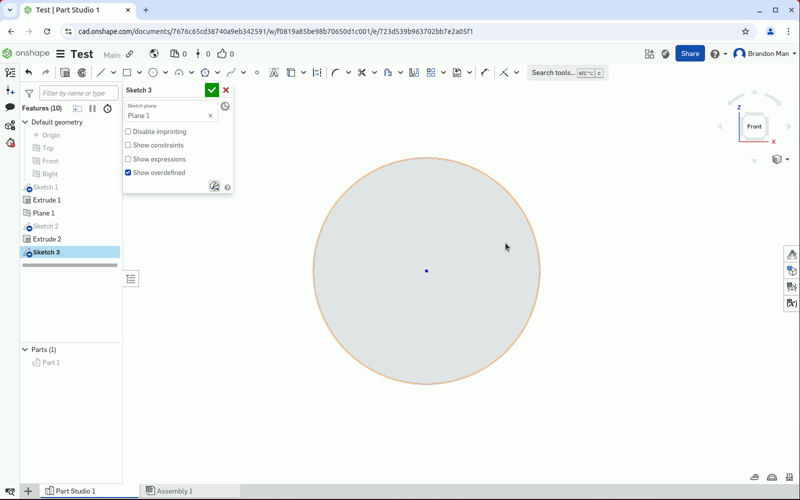
click(505, 242)
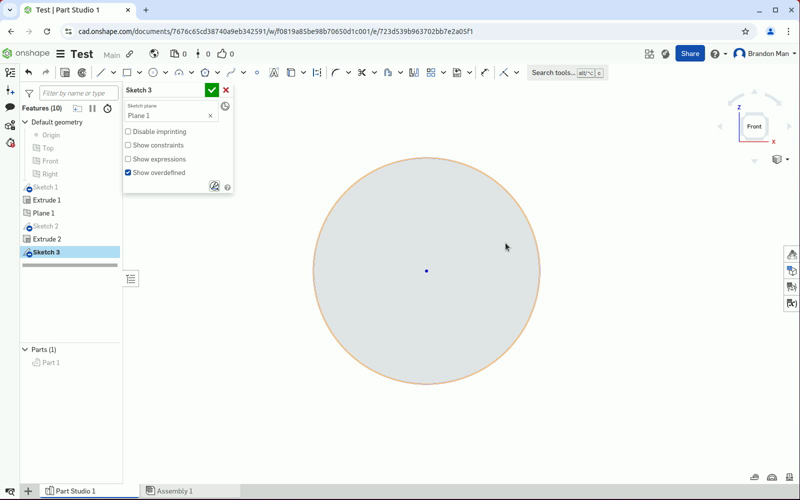
scroll(-6)
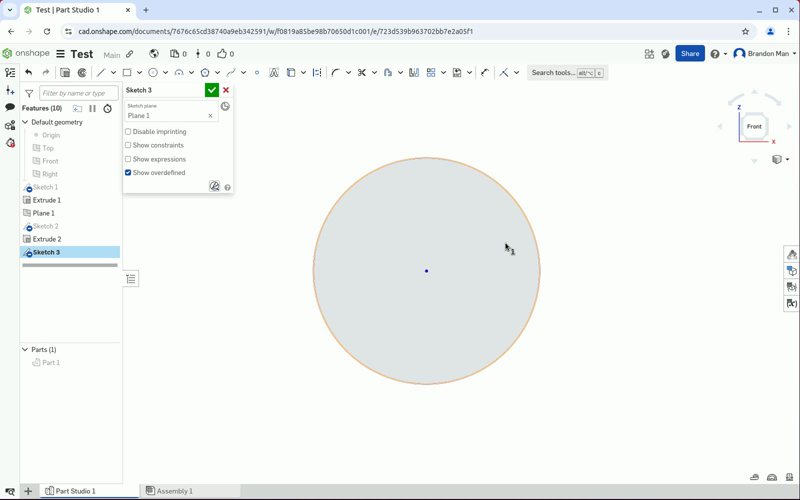
scroll(-6)
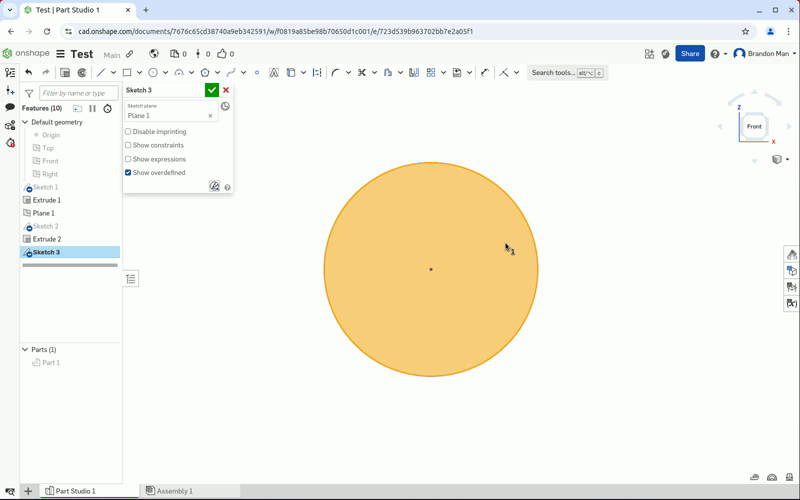
scroll(-6)
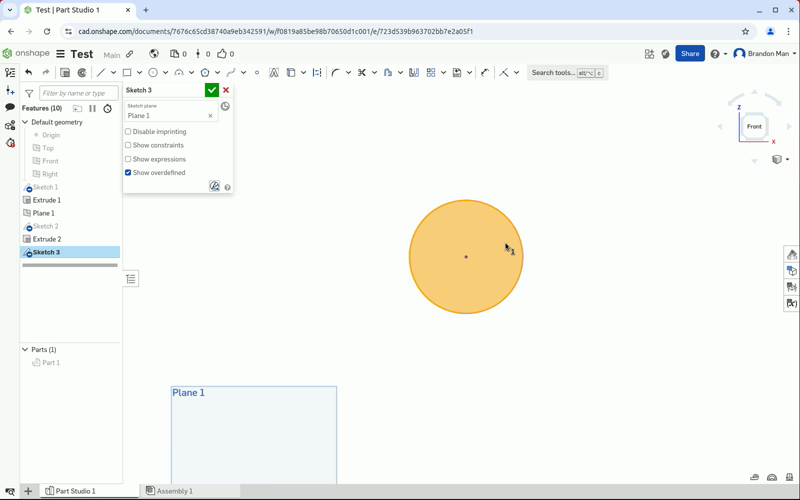
scroll(-6)
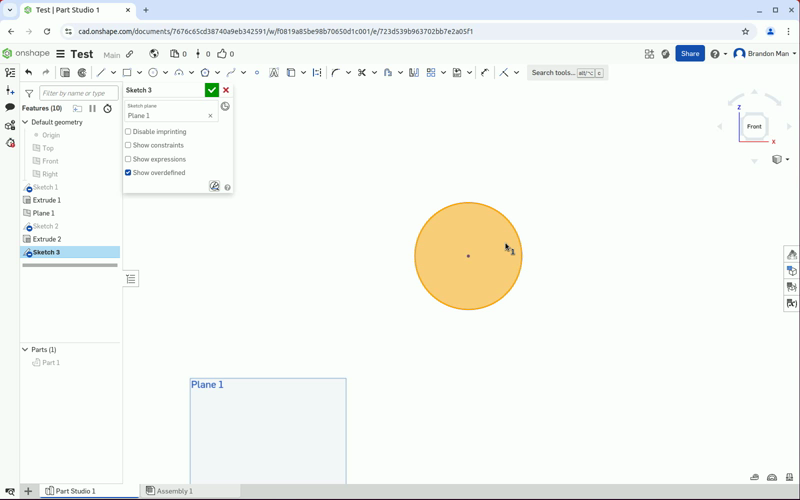
scroll(-6)
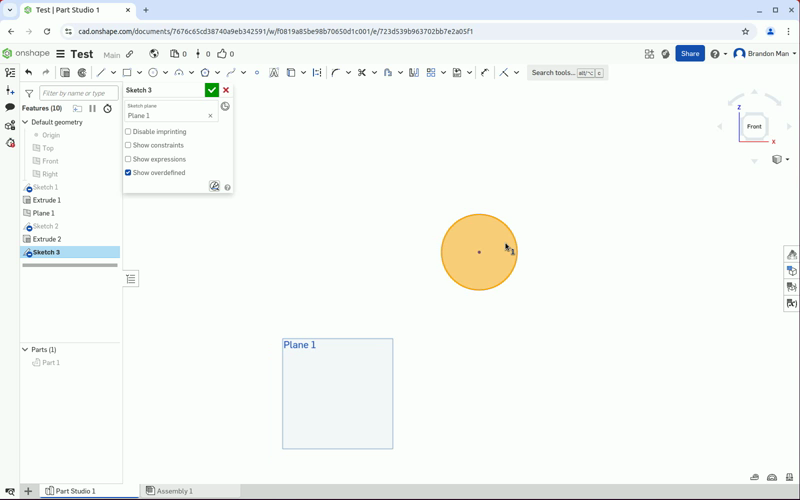
scroll(-6)
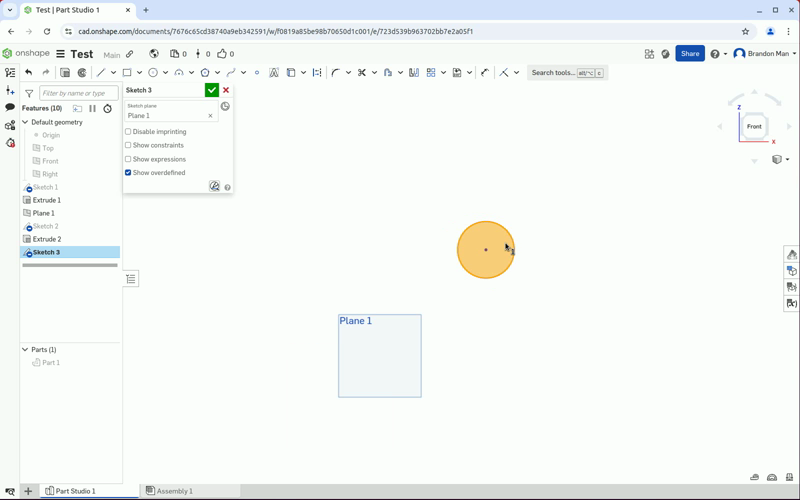
scroll(-6)
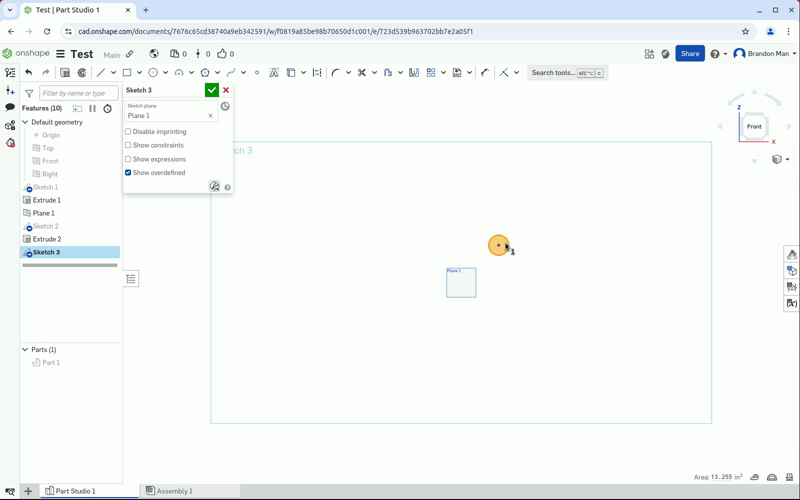
mouse_move(73, 352)
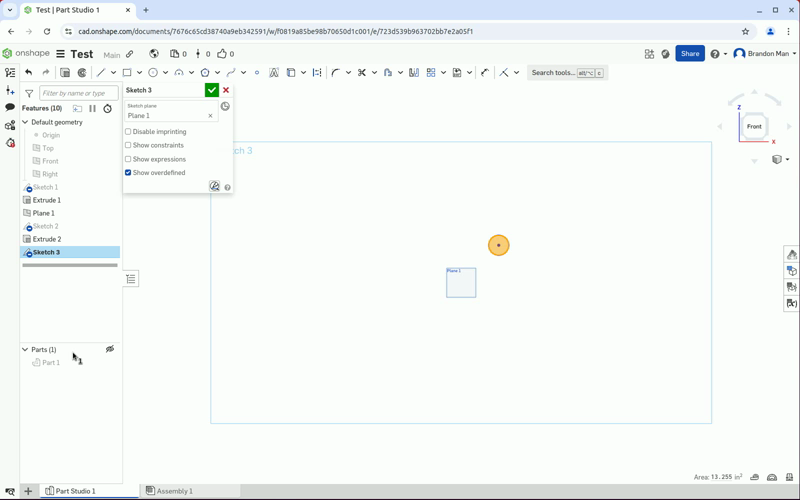
key(shift+y)
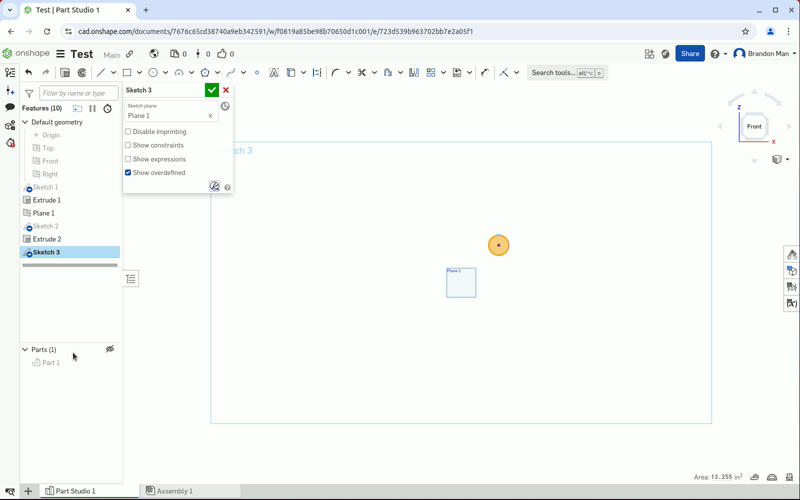
key(shift+e)
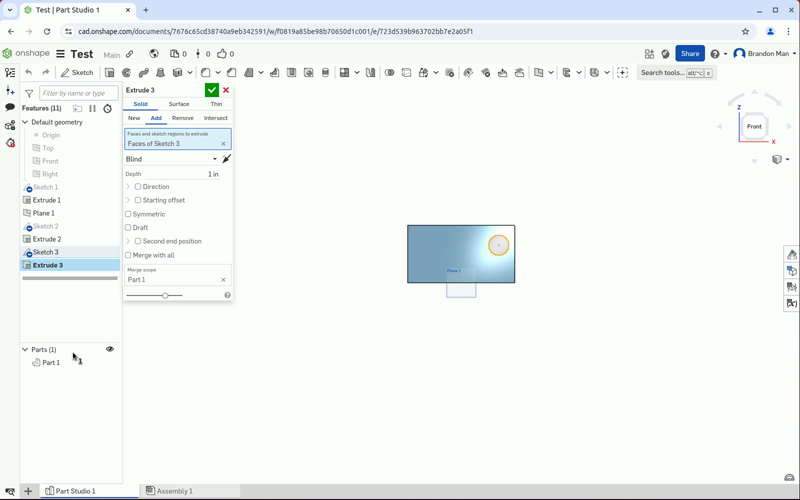
mouse_move(143, 106)
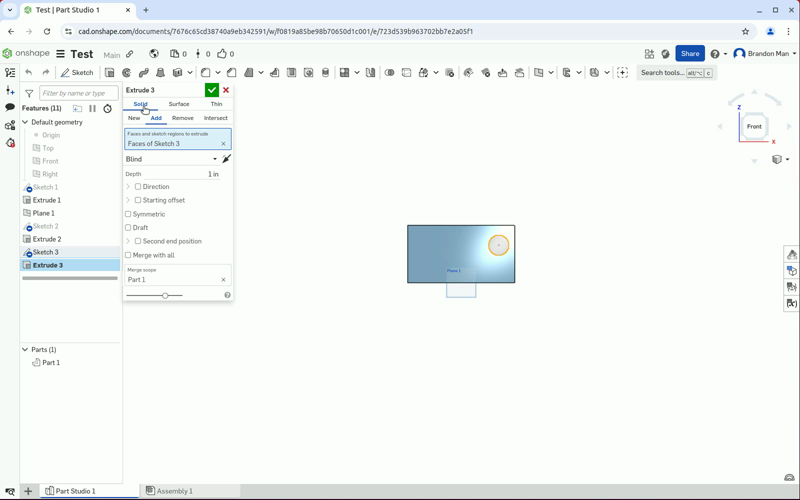
click(143, 106)
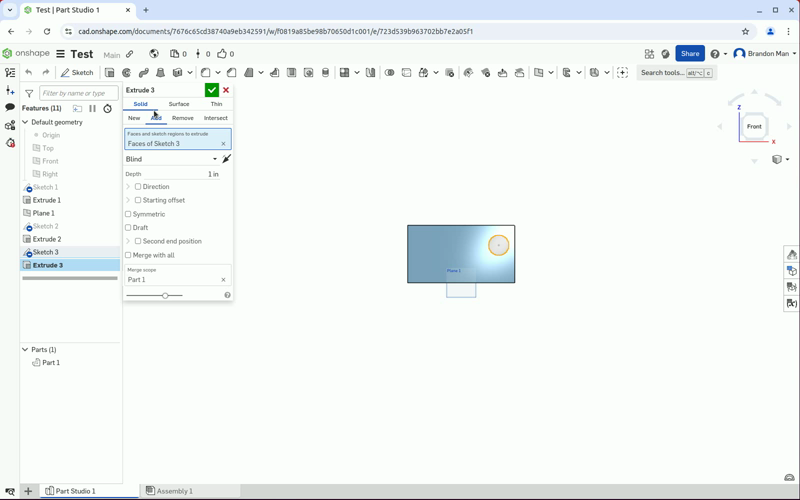
mouse_move(186, 120)
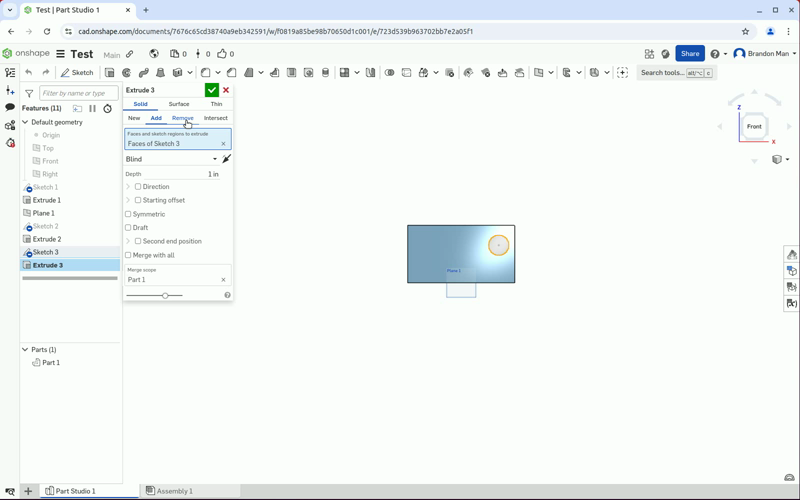
click(186, 120)
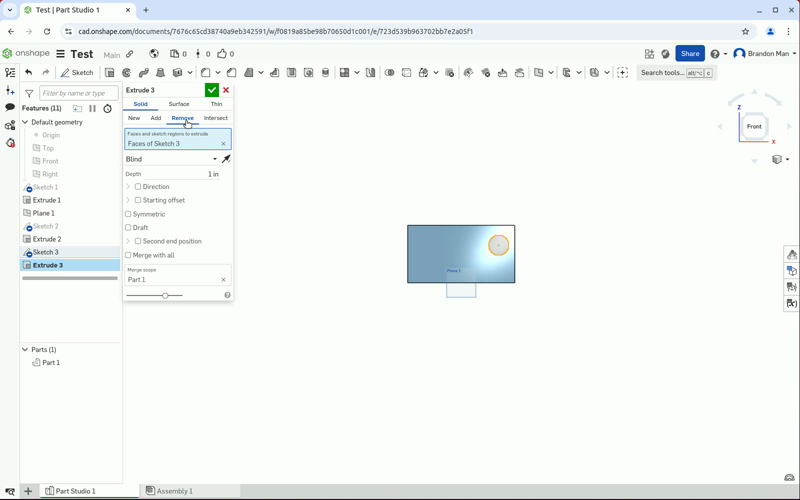
key(tab, 4)
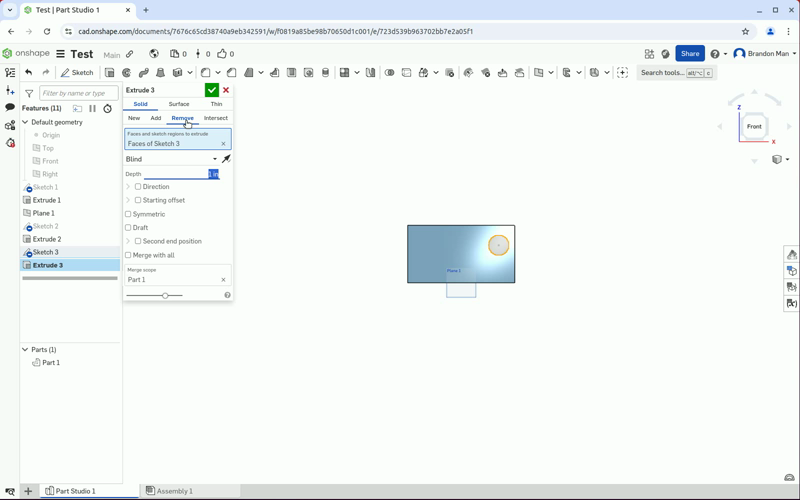
text(7.703)
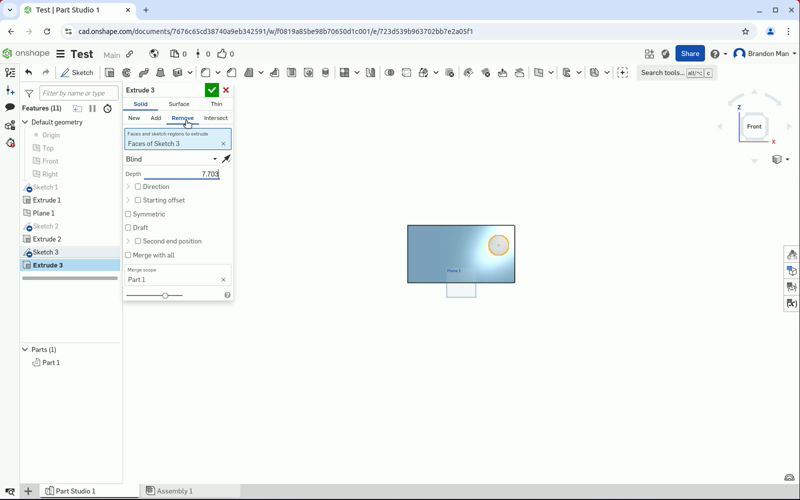
key(tab, 6)
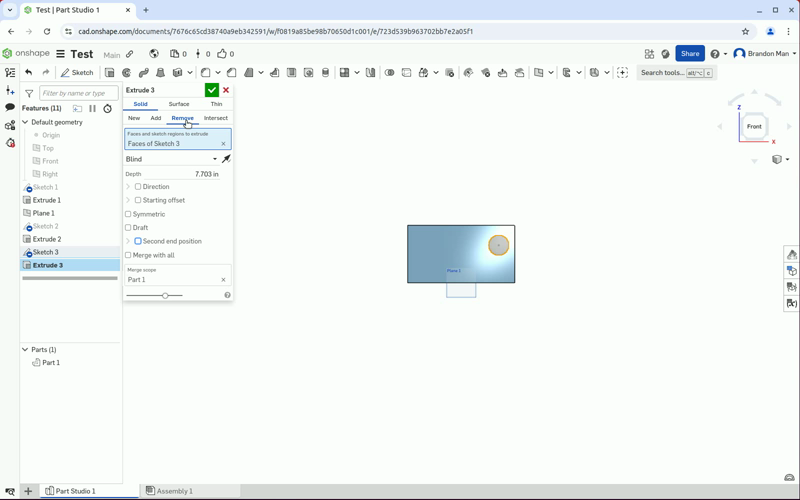
key(space)
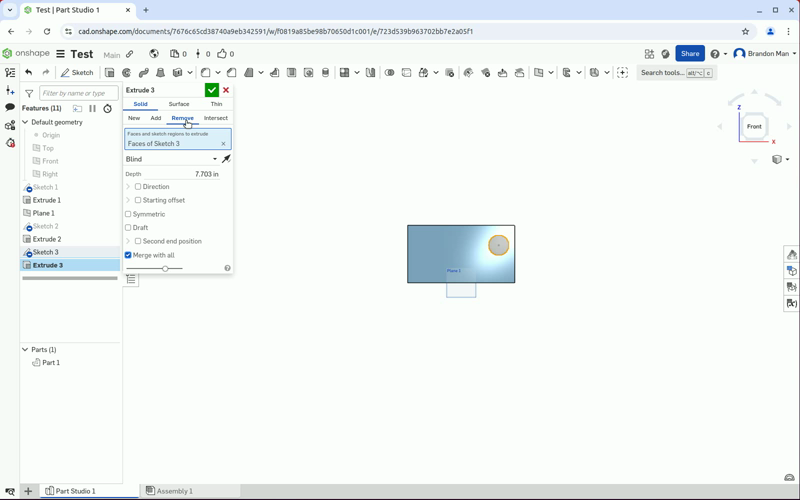
key(enter)
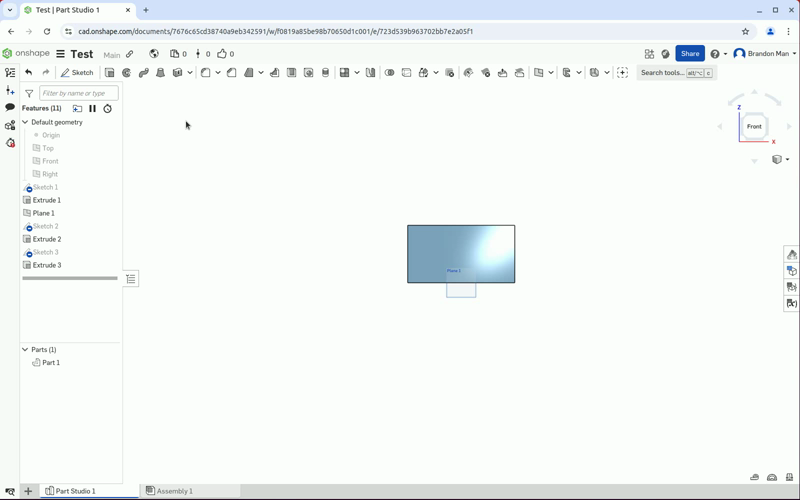
key(shift+h)
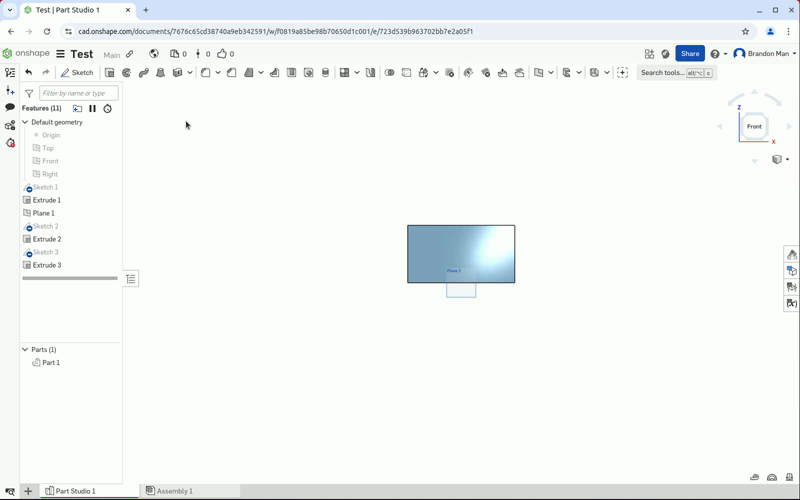
key(shift+h)
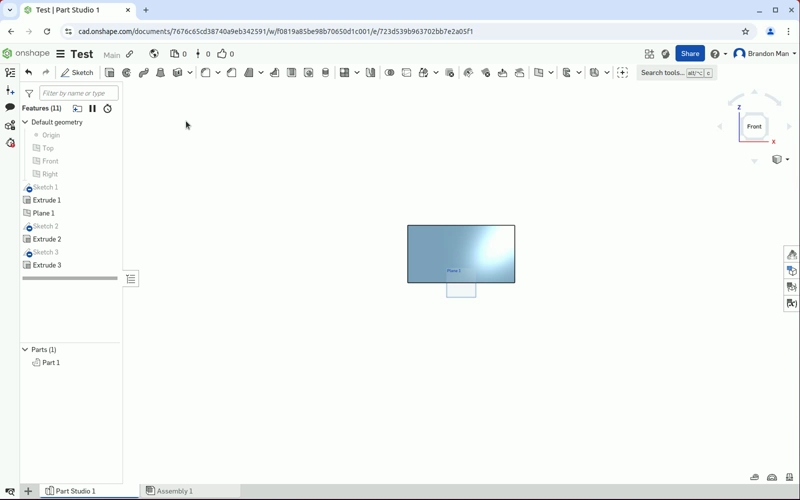
key(shift+7)
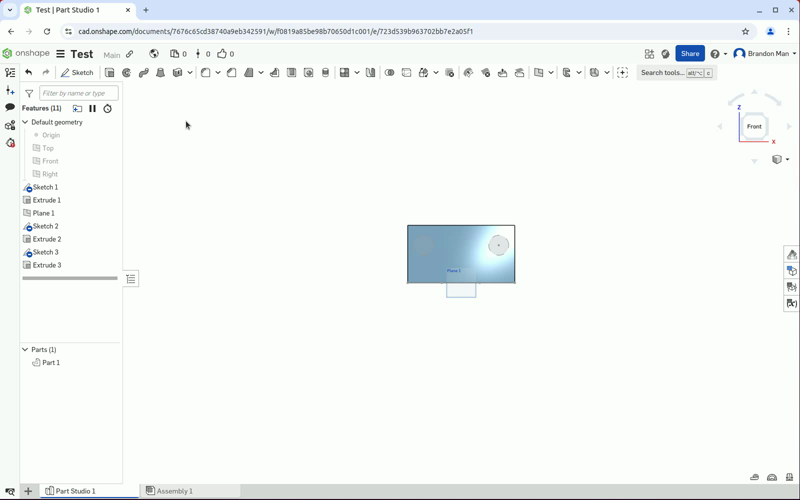
key(left, 2)
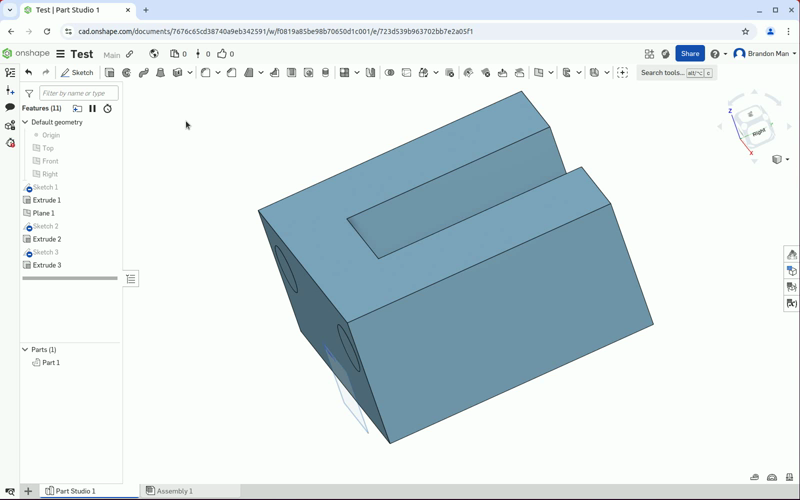
key(down, 2)
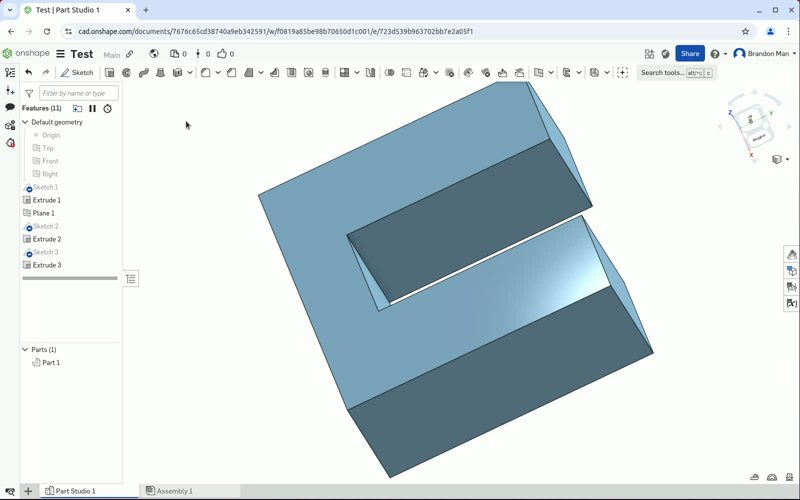
key(up, 2)
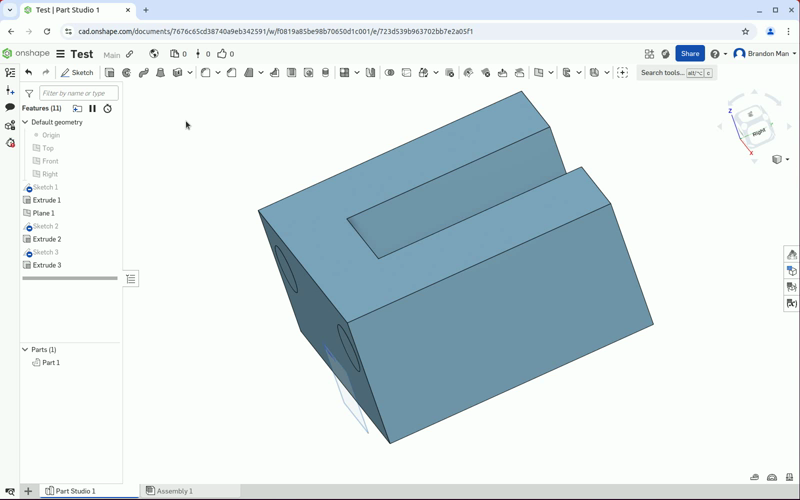
key(right, 2)
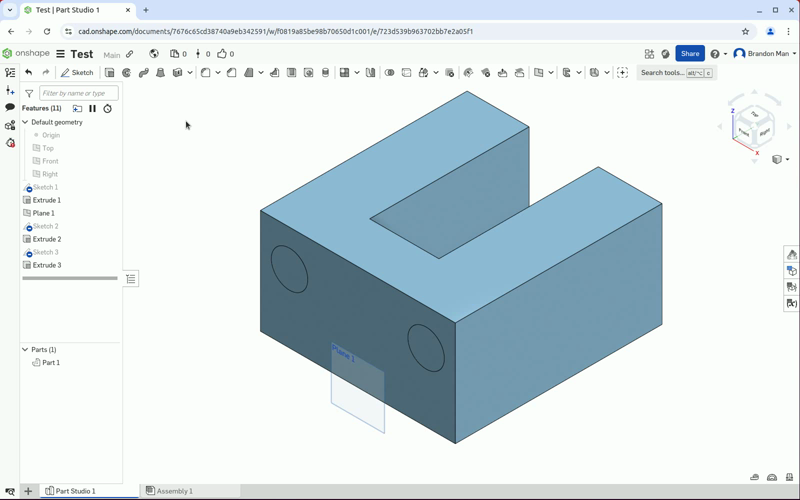
mouse_move(73, 189)
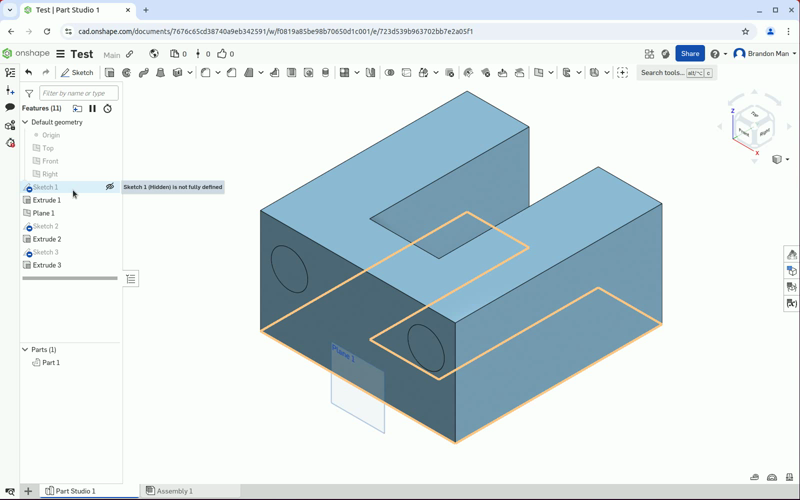
click(73, 189)